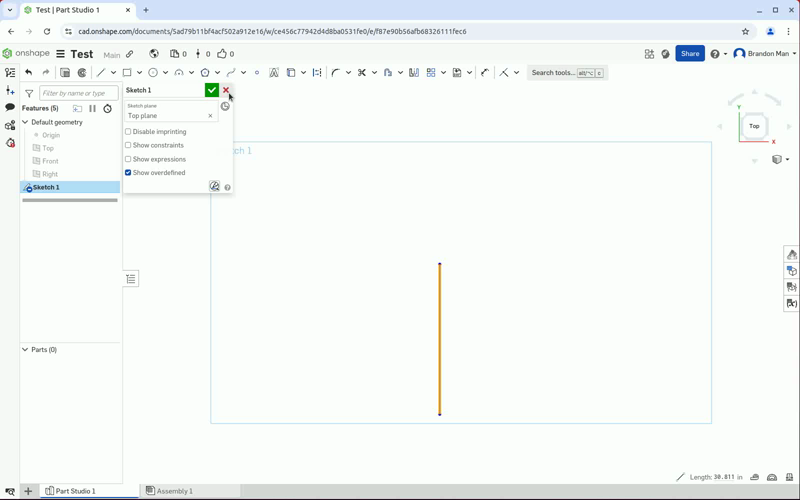
key(shift+h)
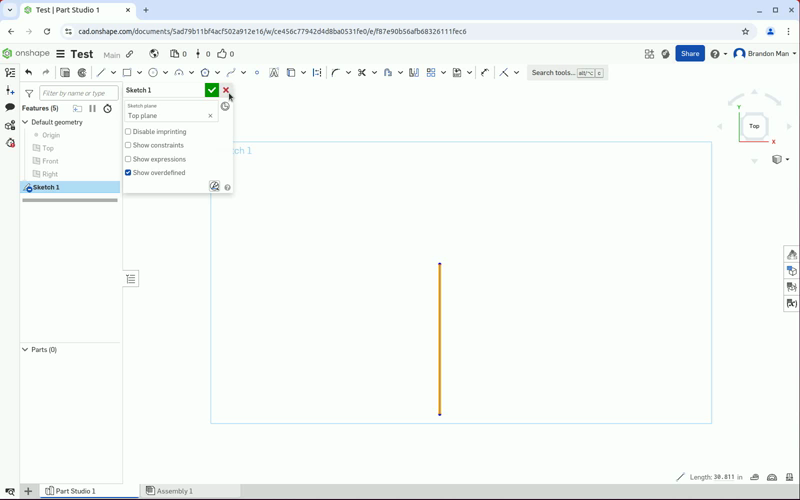
key(shift+s)
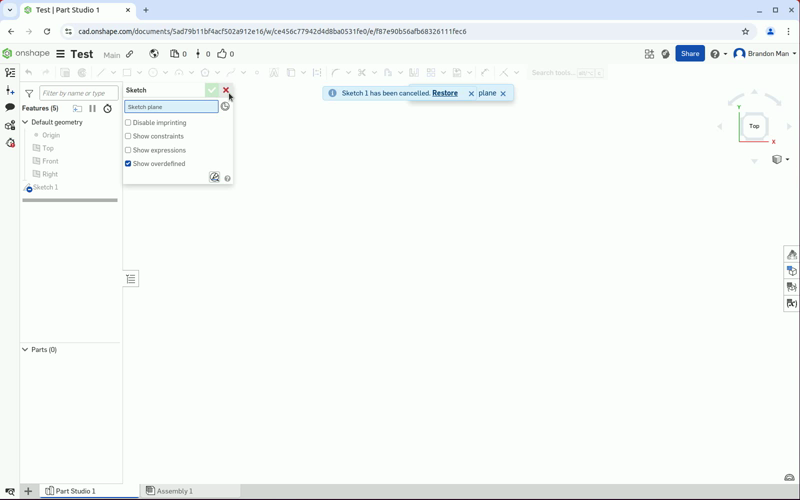
mouse_move(73, 150)
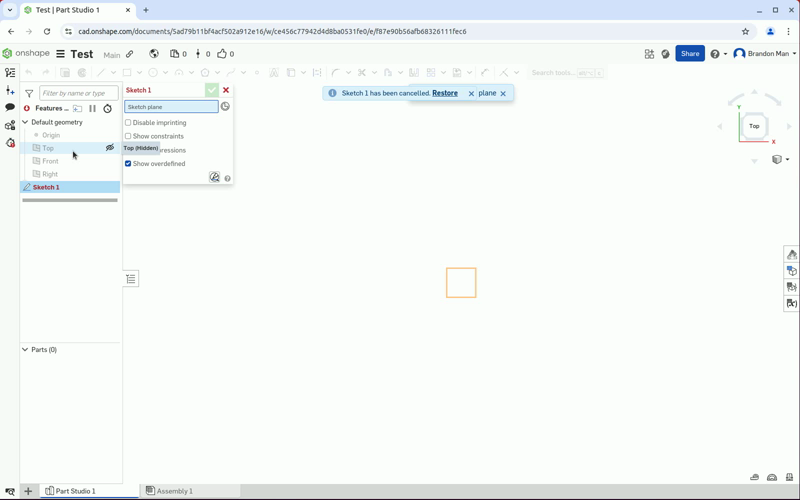
click(73, 150)
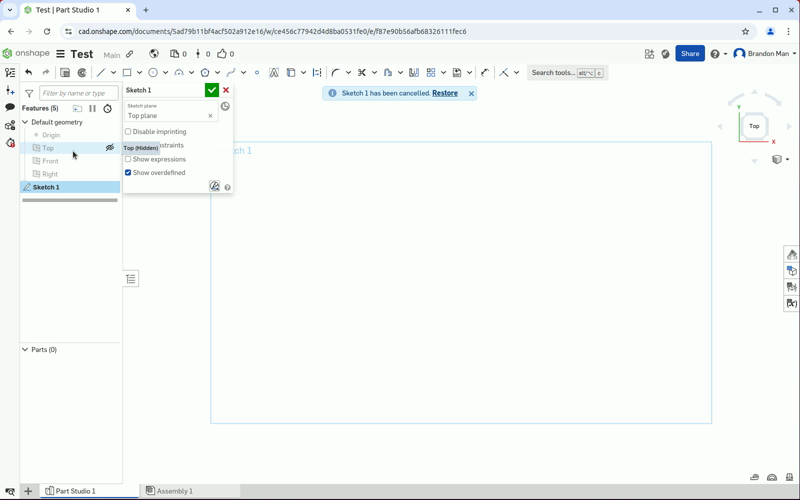
mouse_move(73, 352)
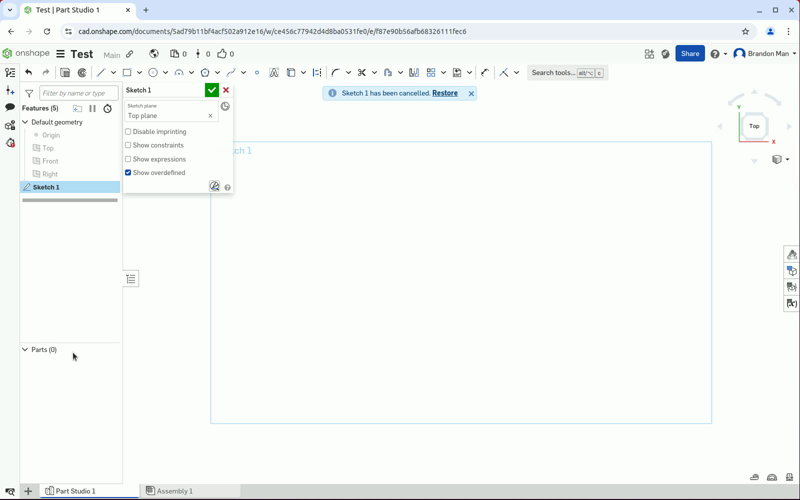
key(y)
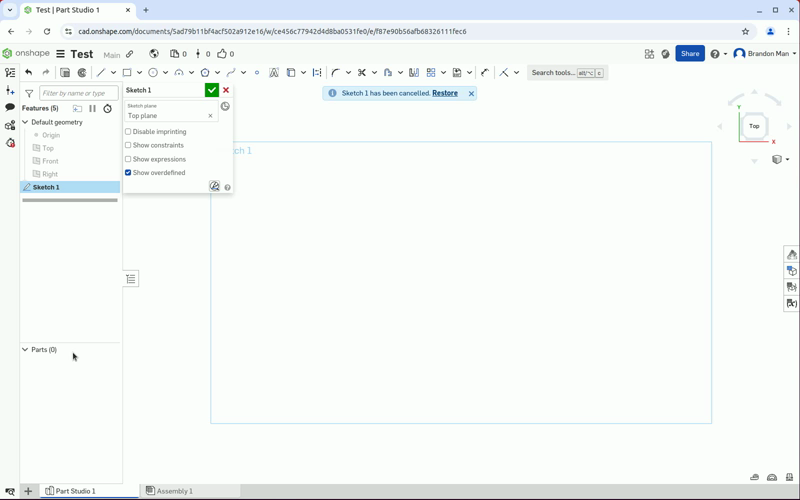
key(c)
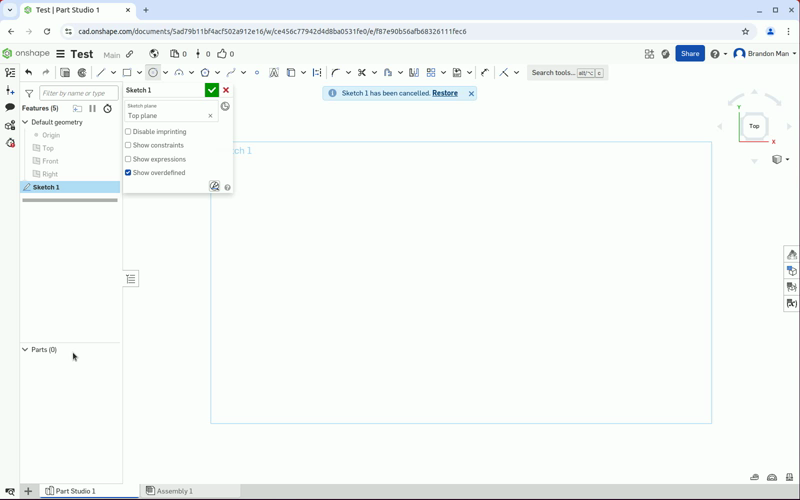
key_down(shift)
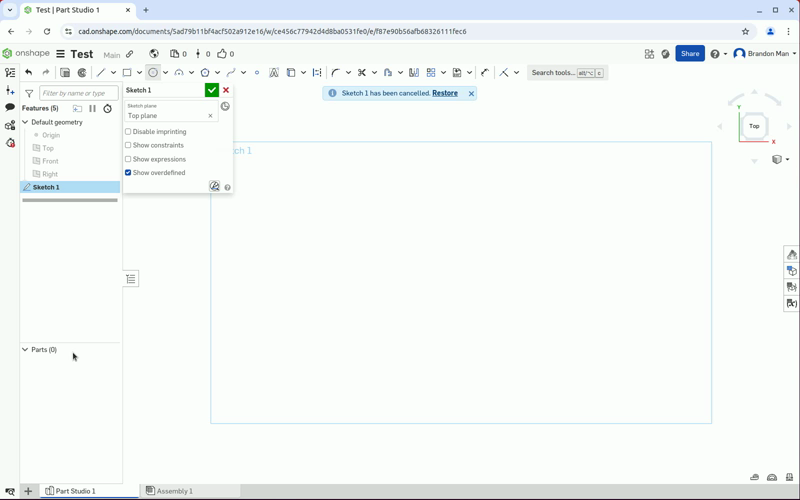
mouse_move(461, 282)
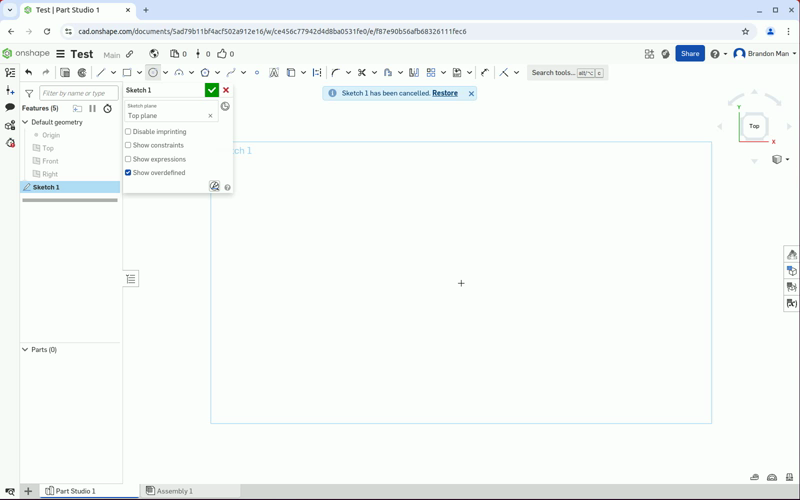
click(461, 282)
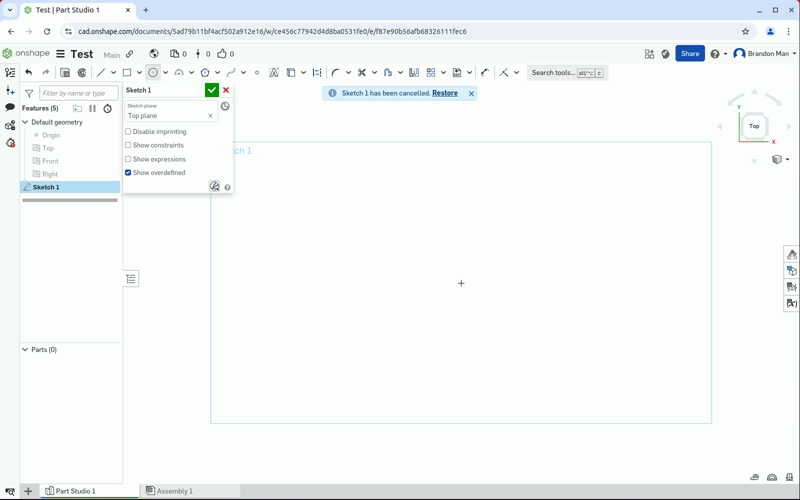
key_up(shift)
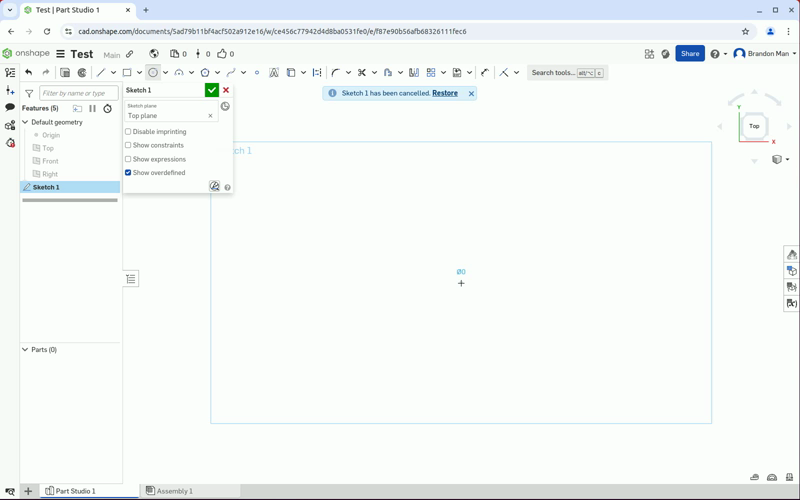
mouse_move(531, 282)
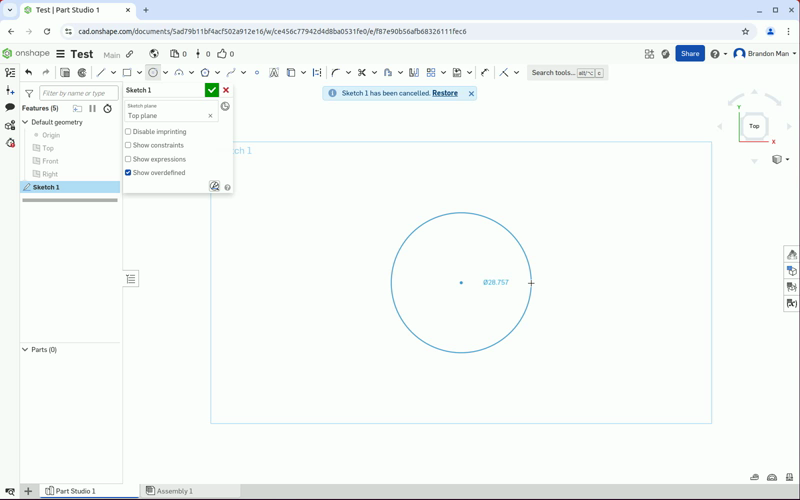
click(531, 282)
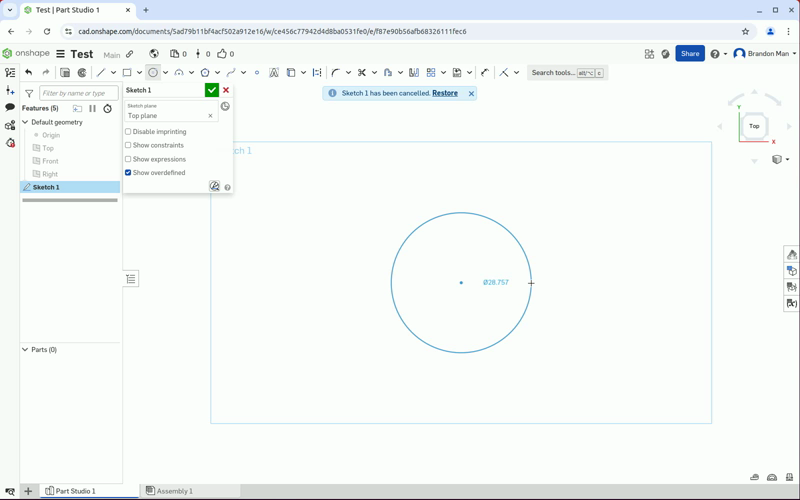
key(esc)
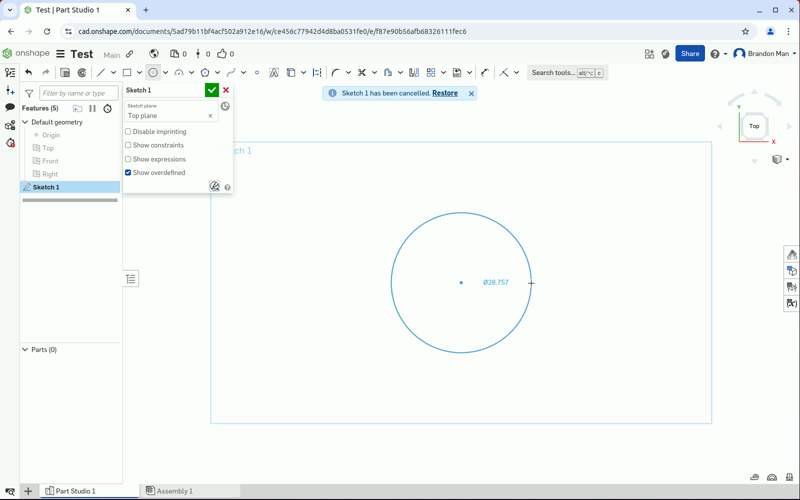
key(c)
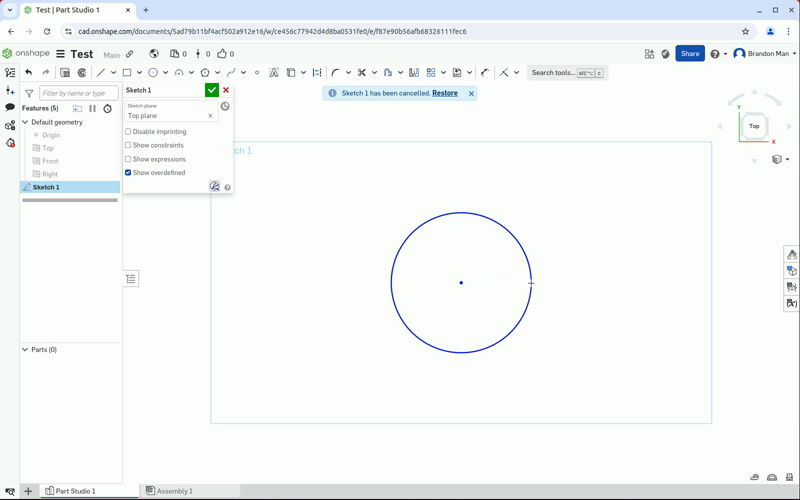
key_down(shift)
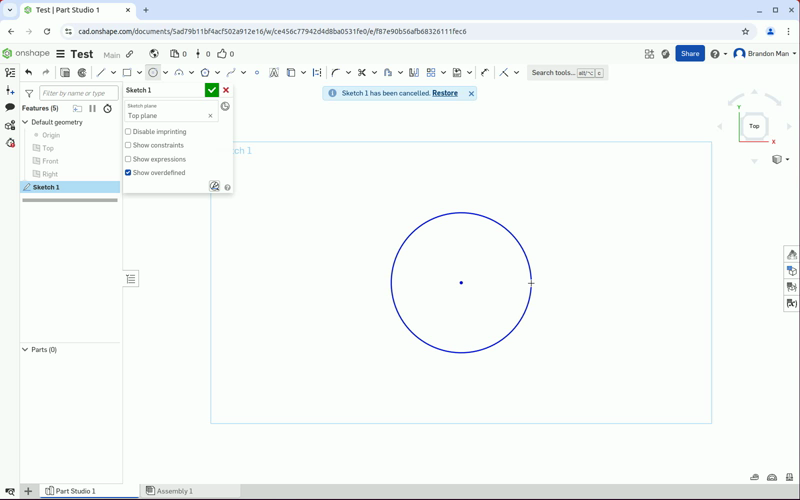
mouse_move(461, 282)
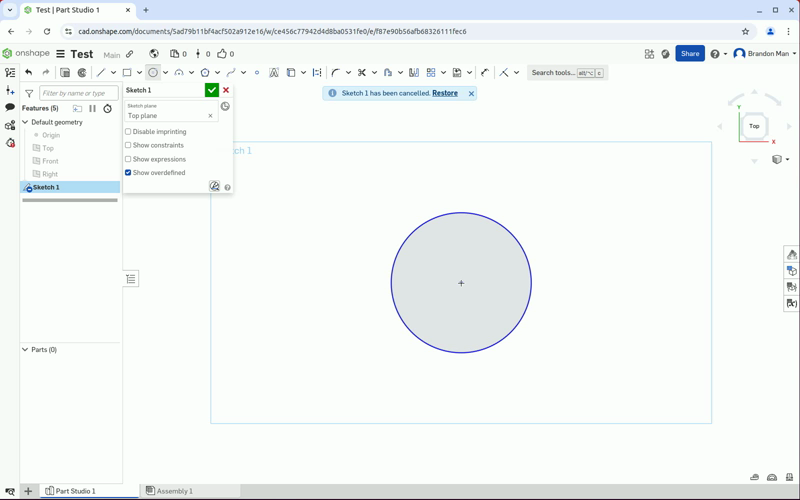
click(461, 282)
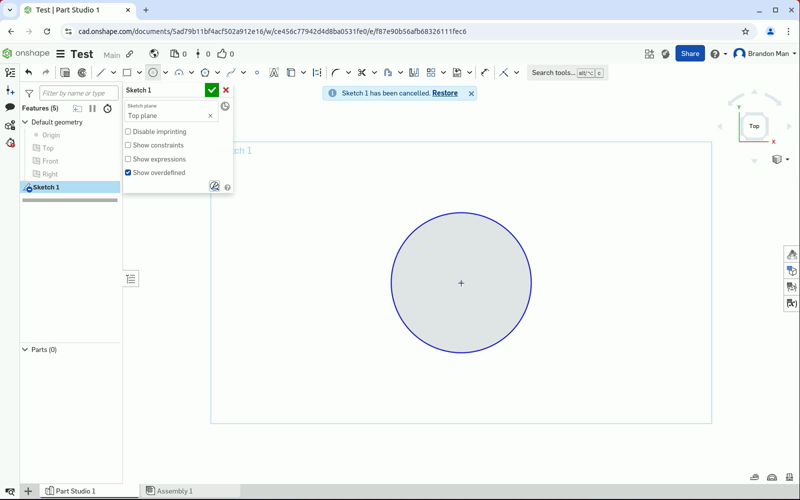
key_up(shift)
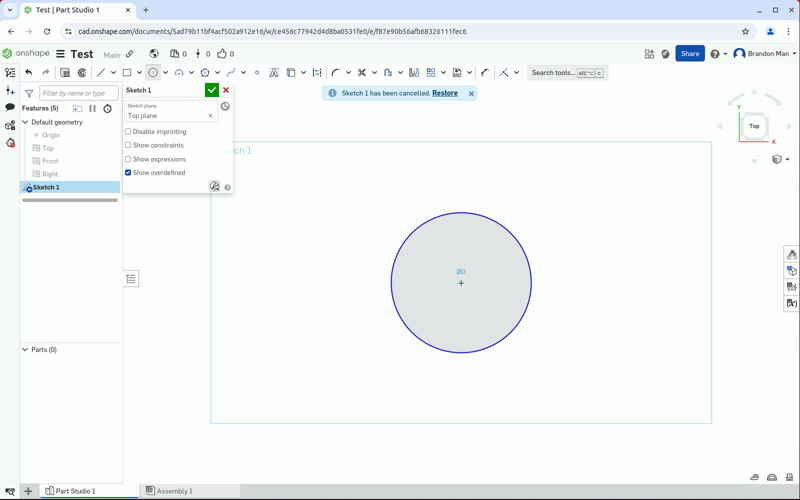
mouse_move(526, 282)
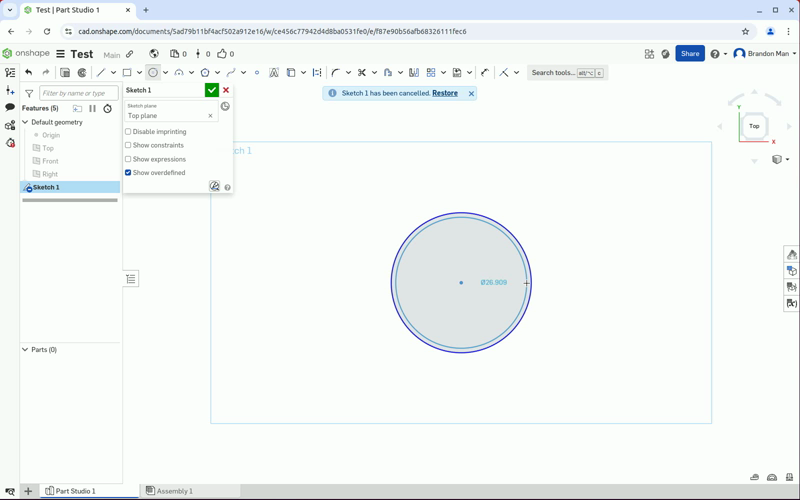
scroll(6)
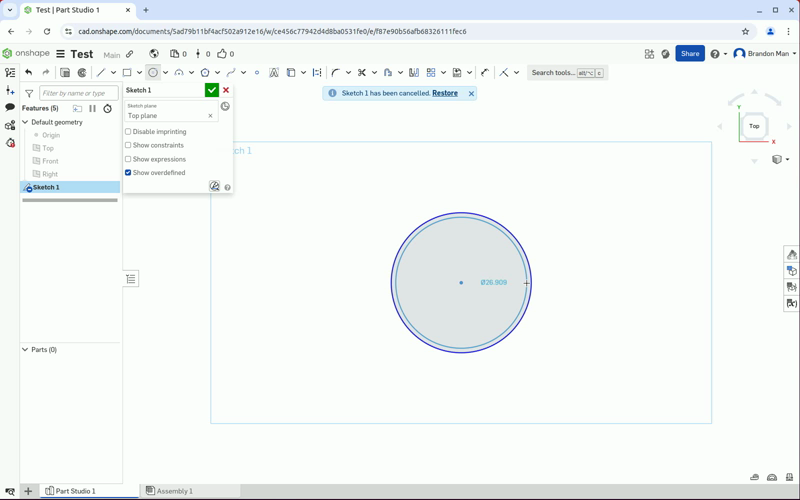
scroll(6)
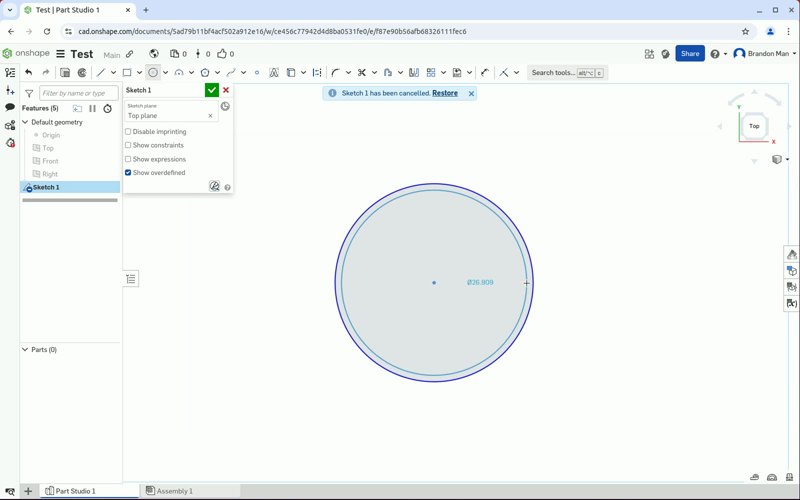
scroll(6)
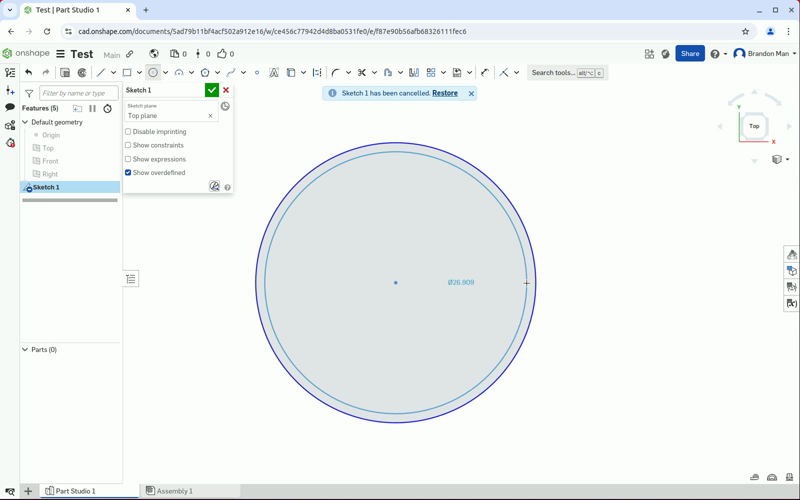
scroll(6)
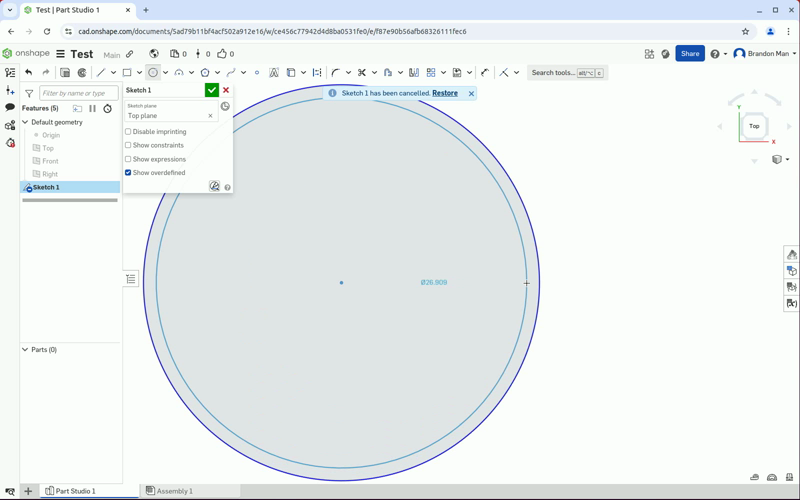
scroll(6)
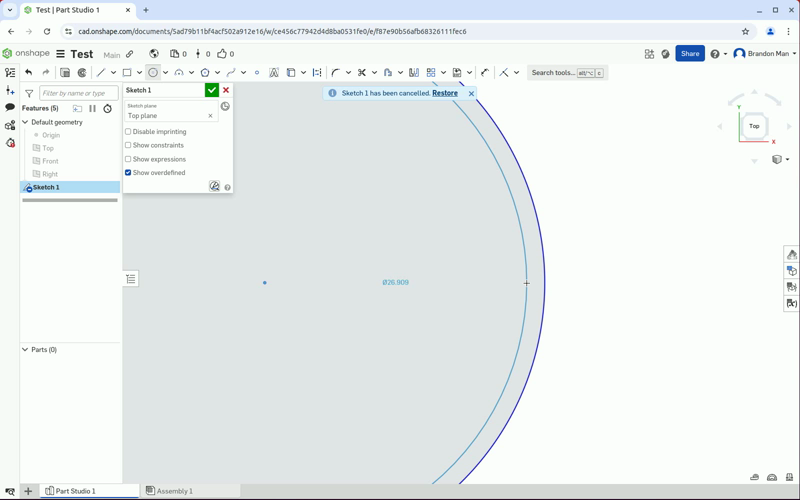
scroll(6)
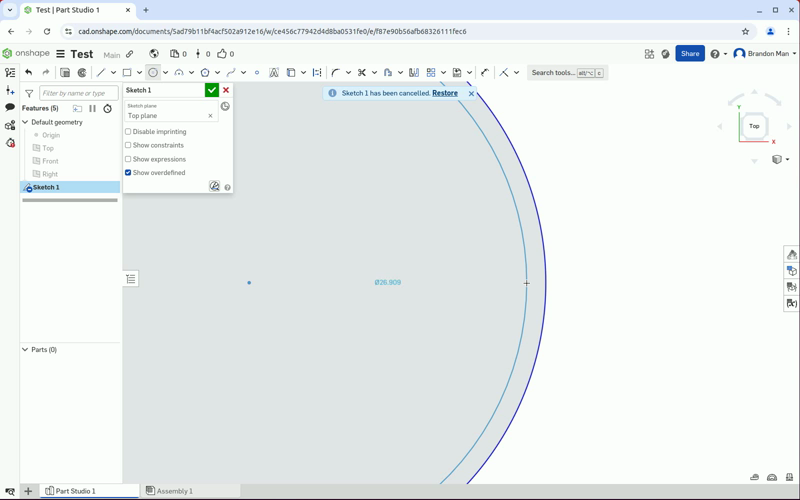
scroll(6)
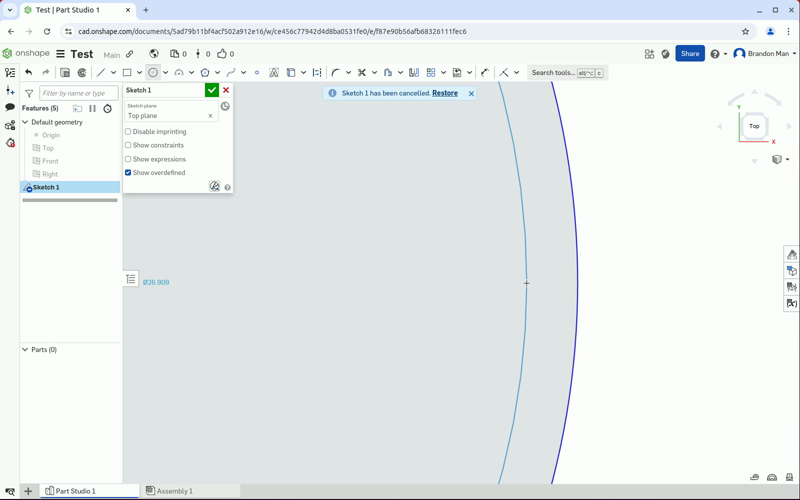
click(526, 282)
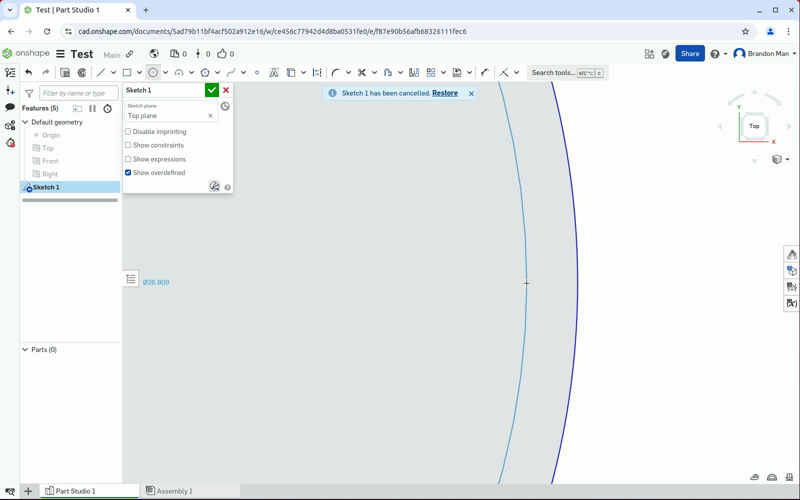
scroll(-6)
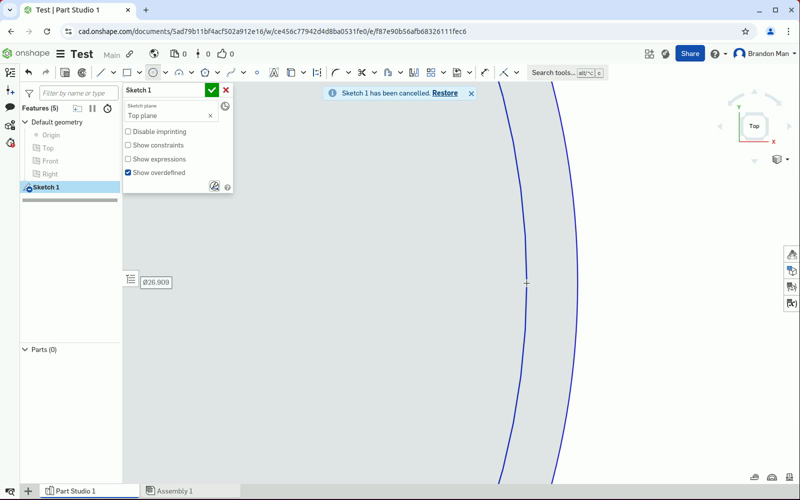
scroll(-6)
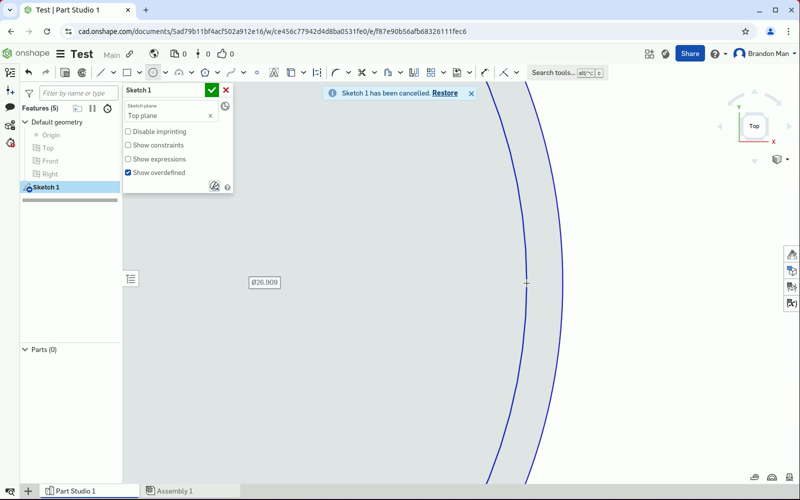
scroll(-6)
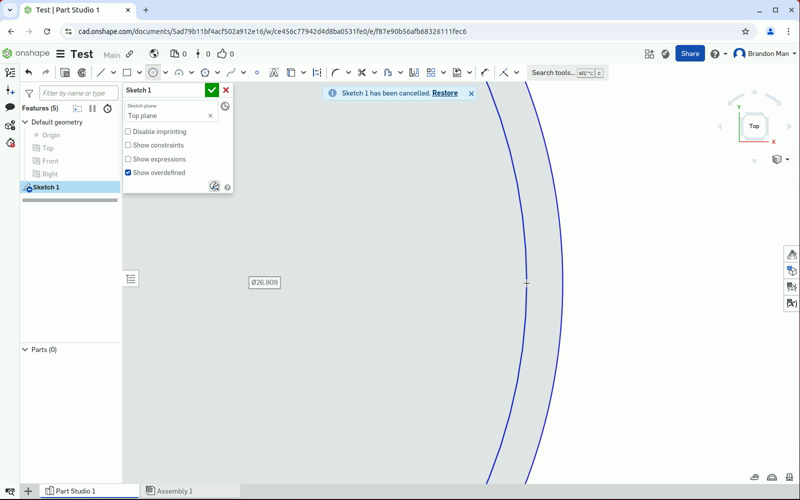
scroll(-6)
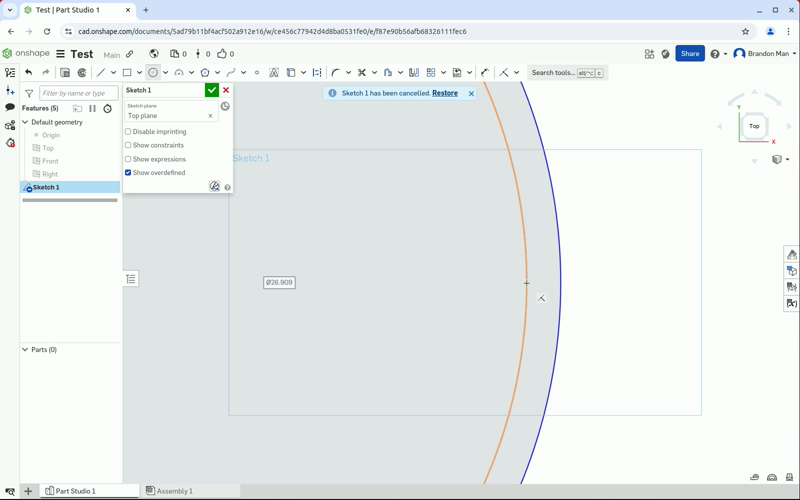
scroll(-6)
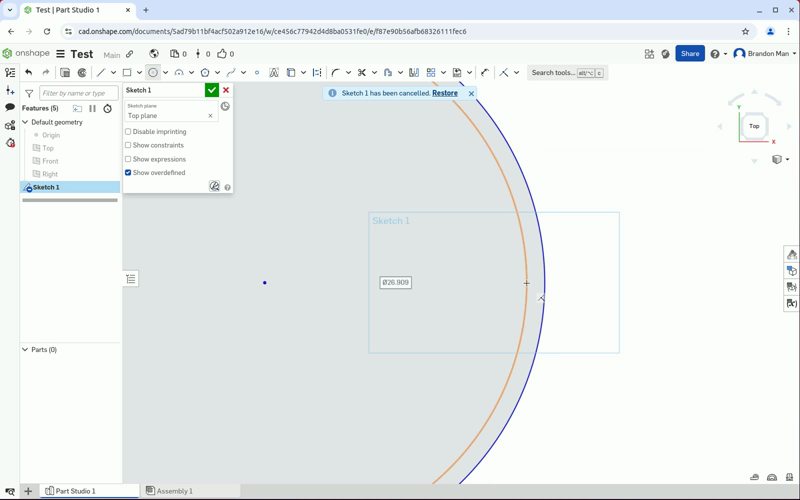
scroll(-6)
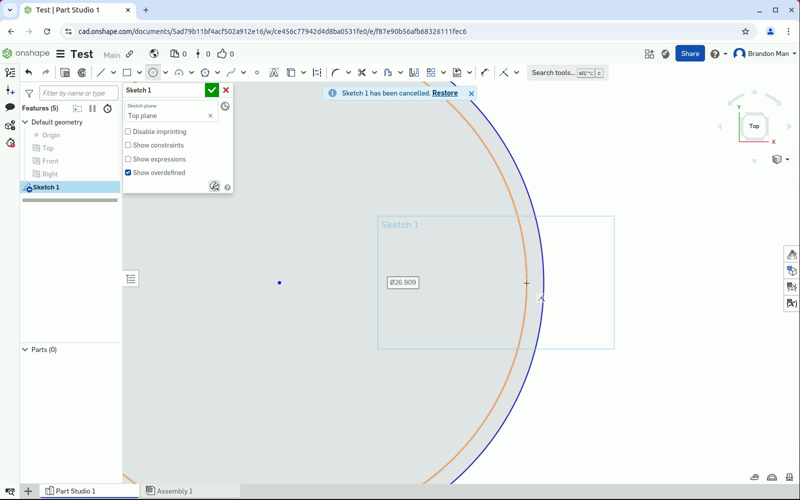
scroll(-6)
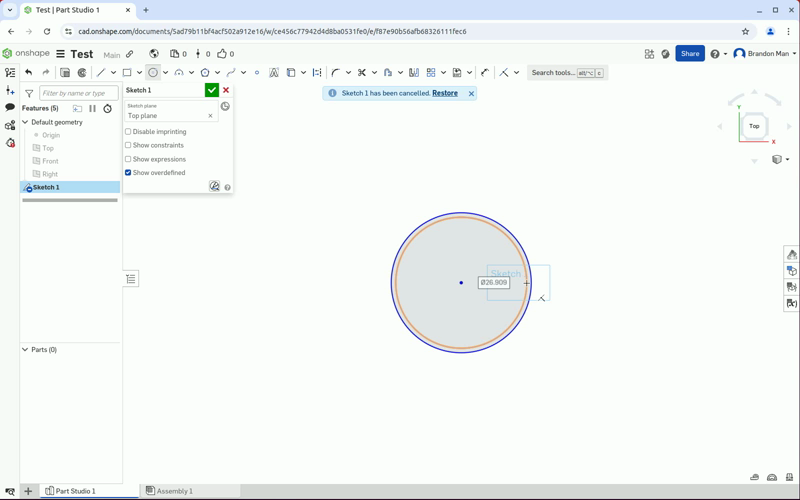
key(esc)
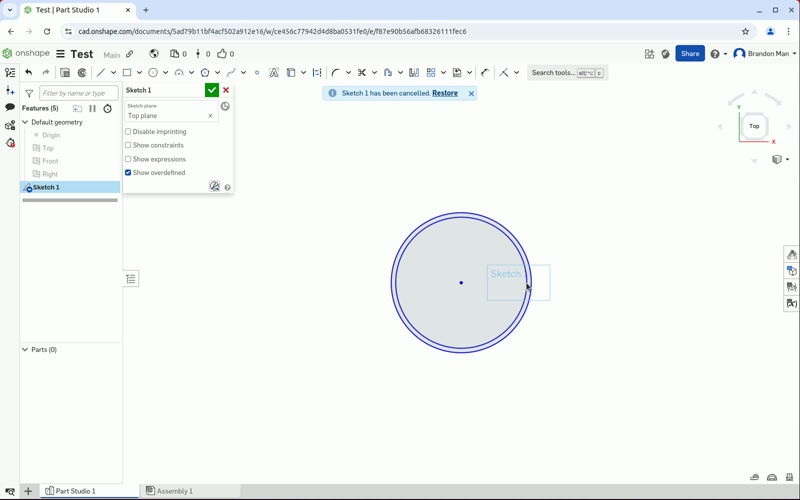
mouse_move(412, 329)
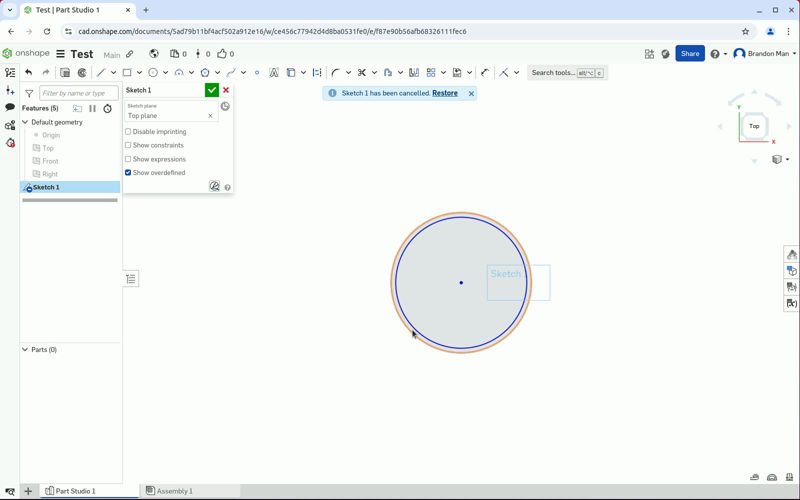
scroll(6)
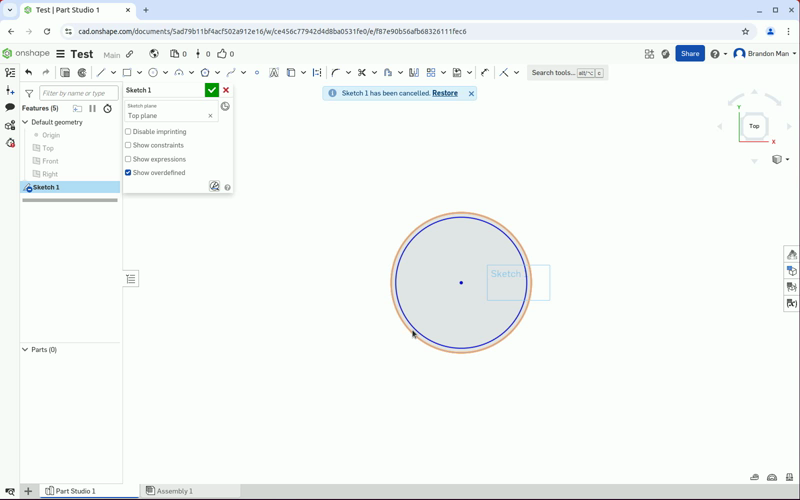
scroll(6)
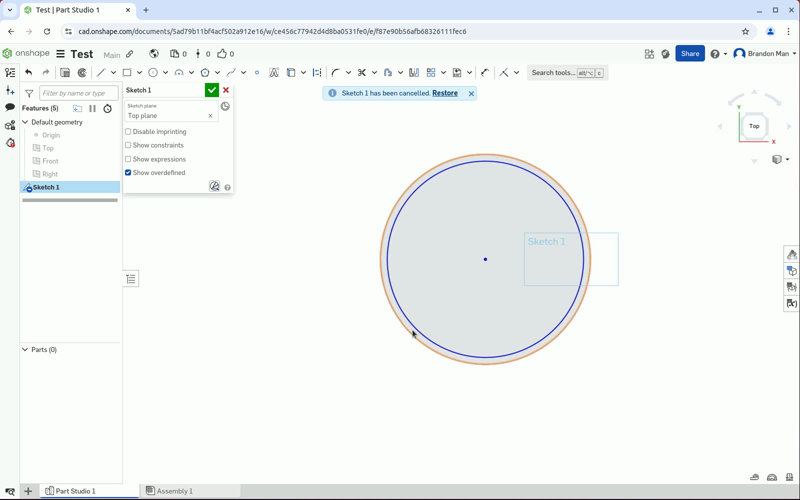
scroll(6)
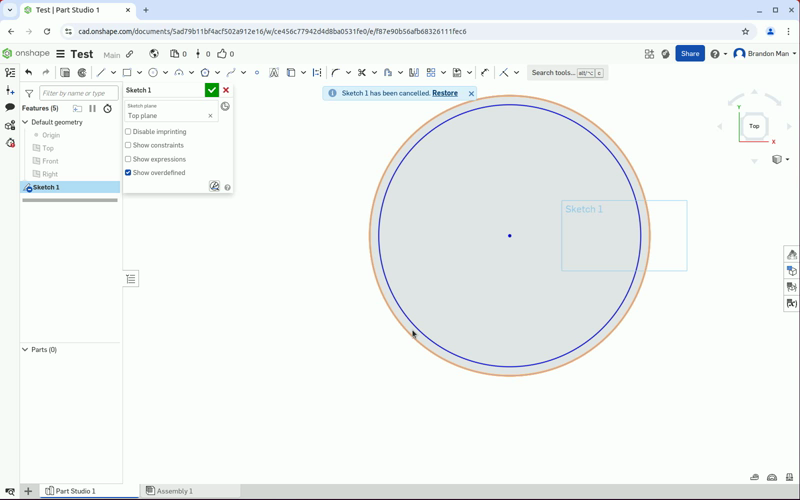
scroll(6)
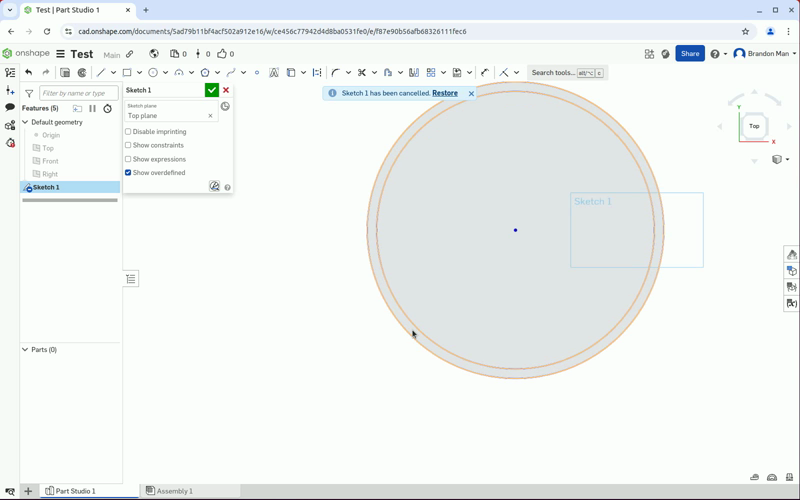
scroll(6)
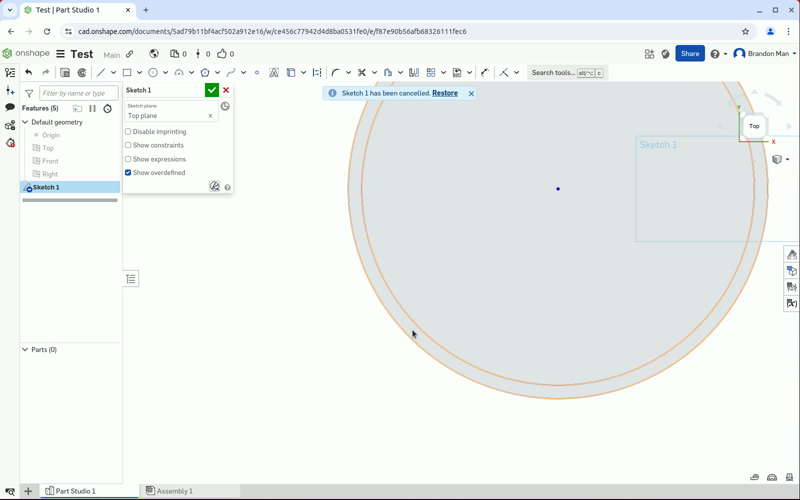
scroll(6)
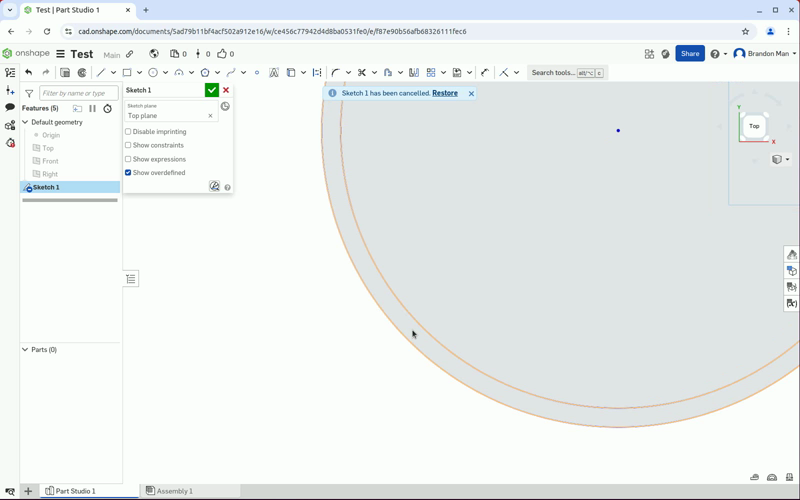
scroll(6)
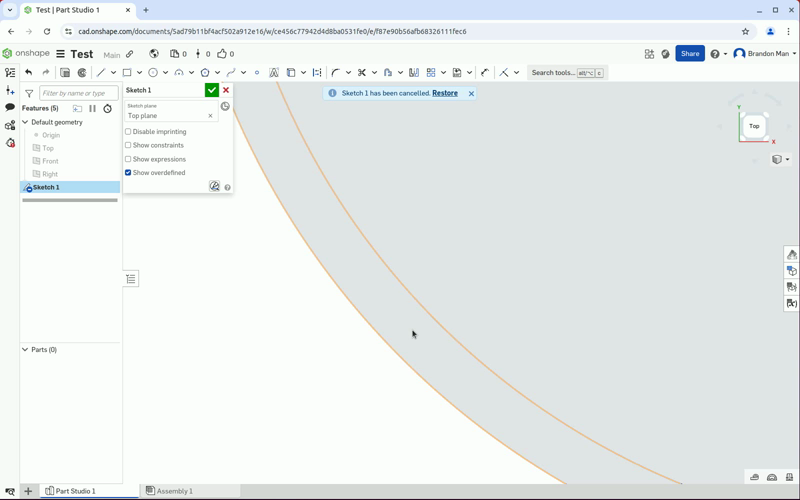
click(412, 329)
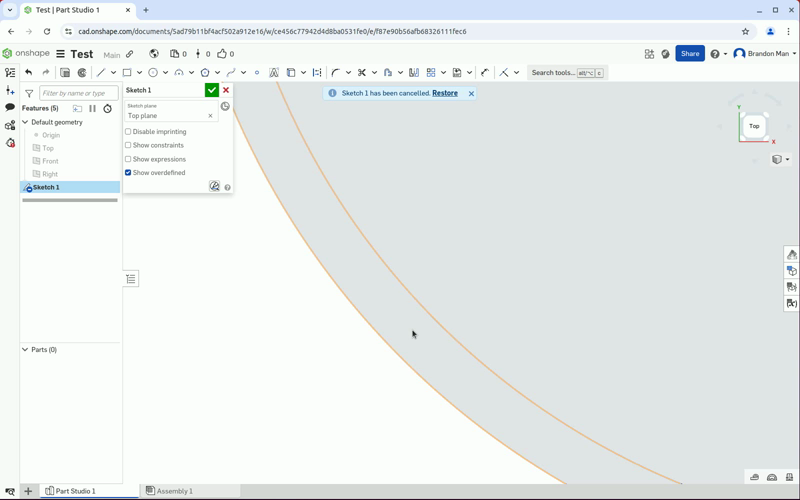
scroll(-6)
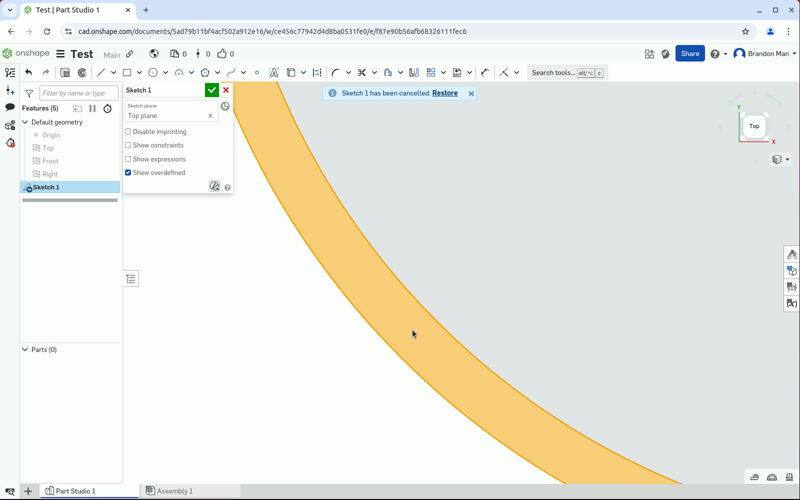
scroll(-6)
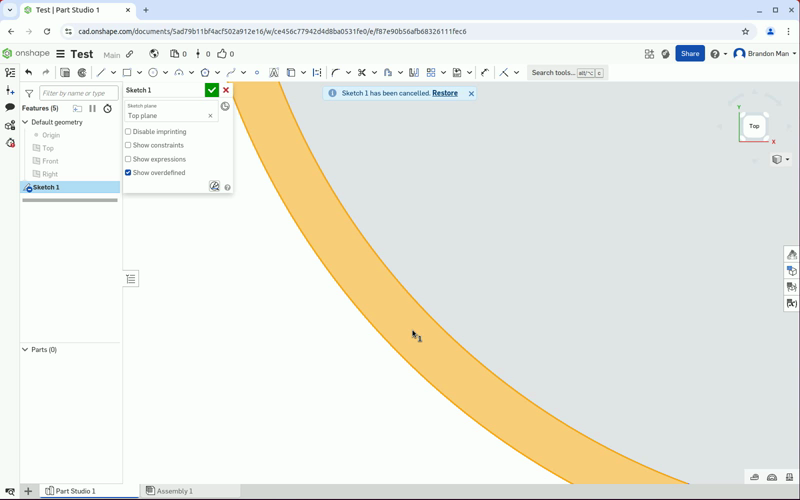
scroll(-6)
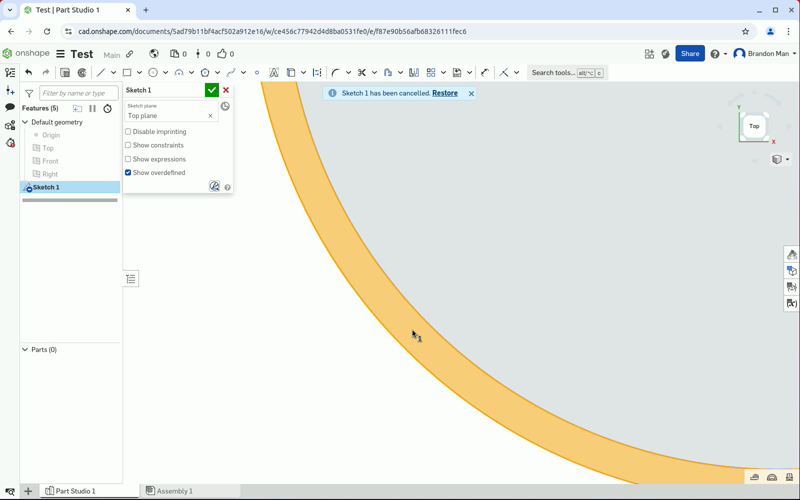
scroll(-6)
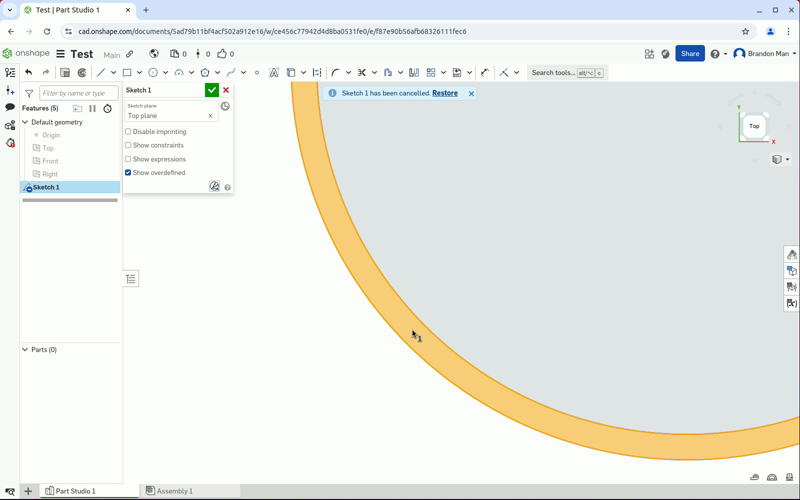
scroll(-6)
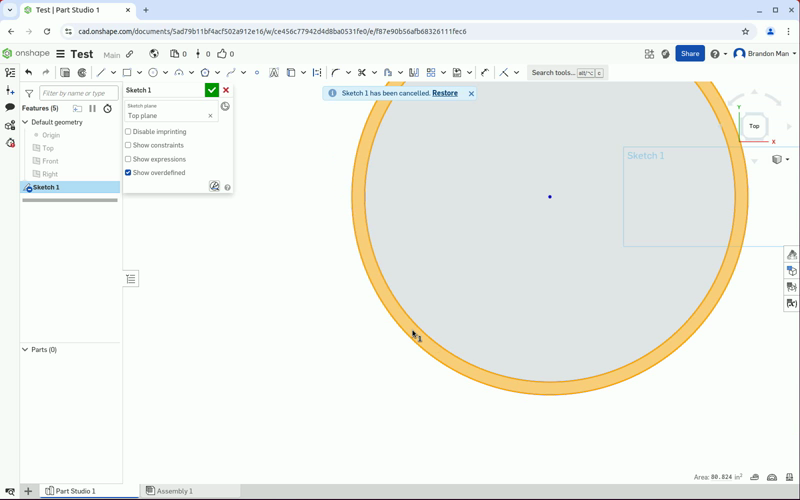
scroll(-6)
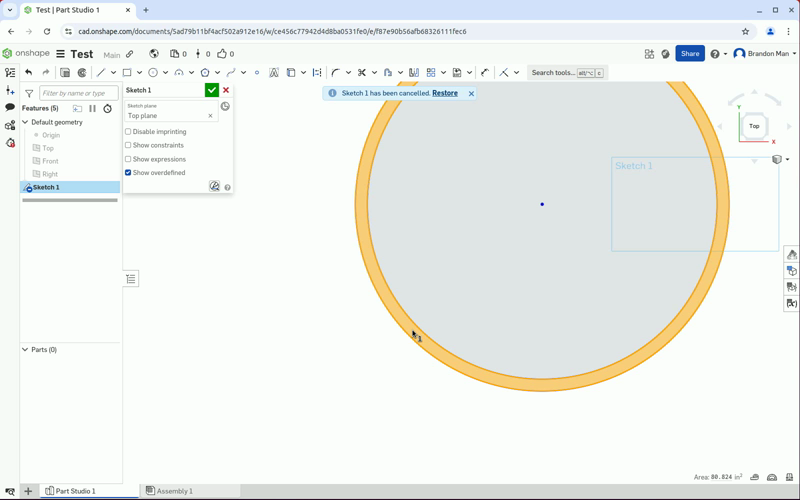
scroll(-6)
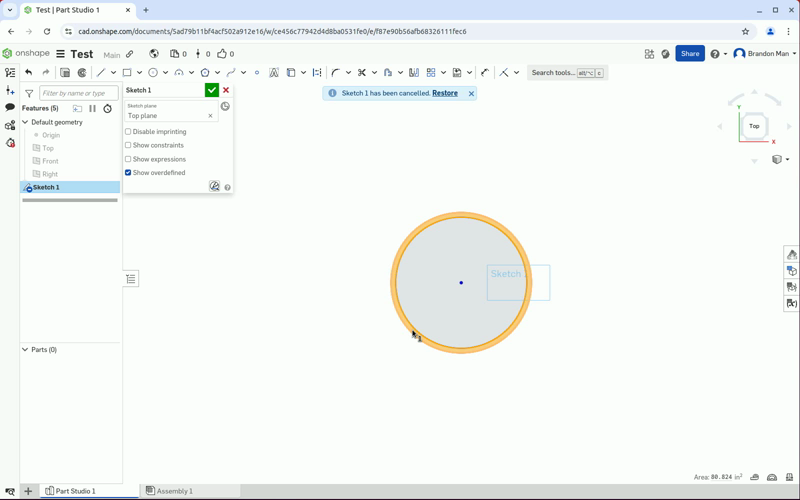
mouse_move(73, 352)
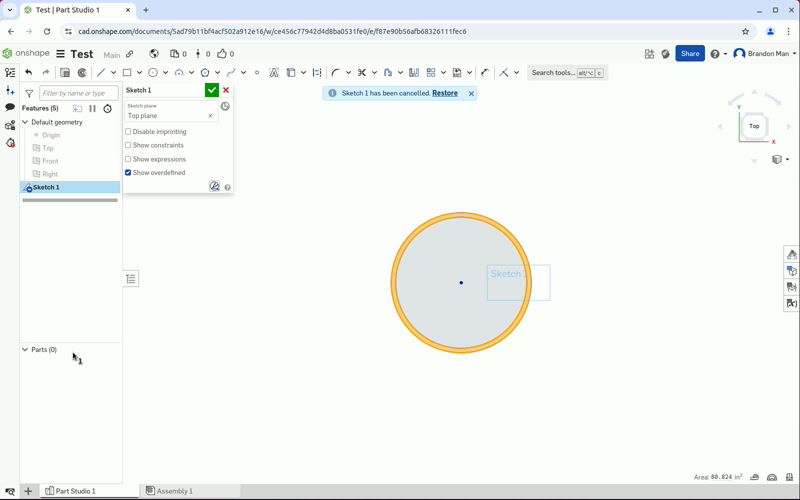
key(shift+y)
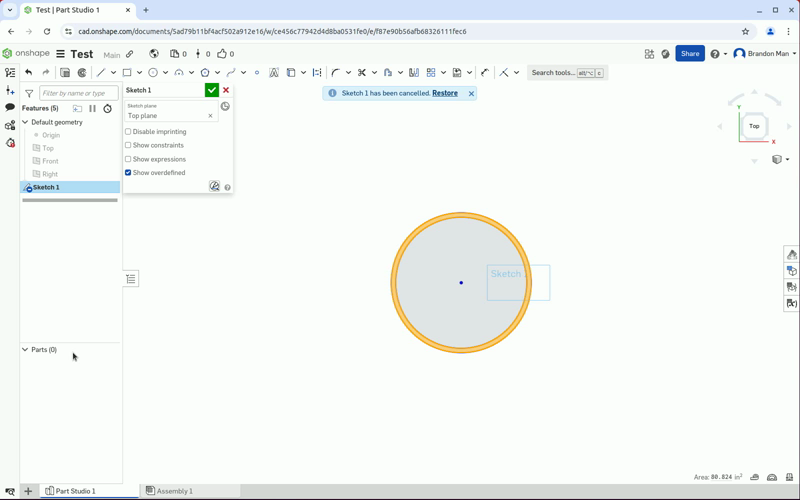
key(shift+e)
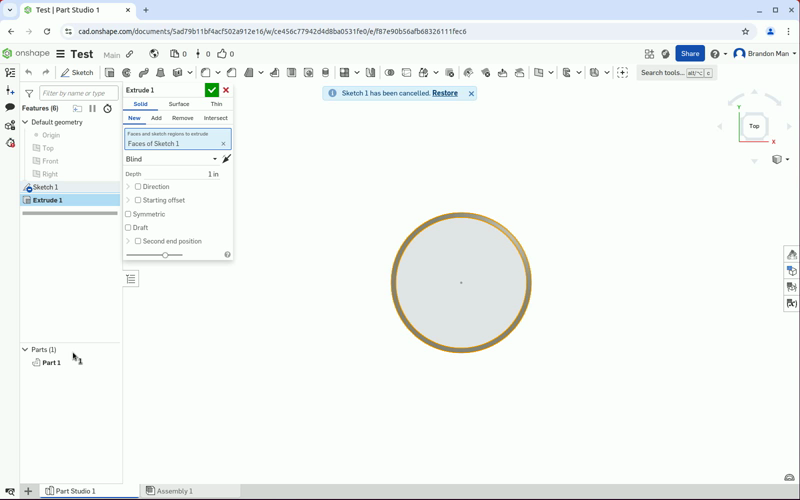
mouse_move(143, 106)
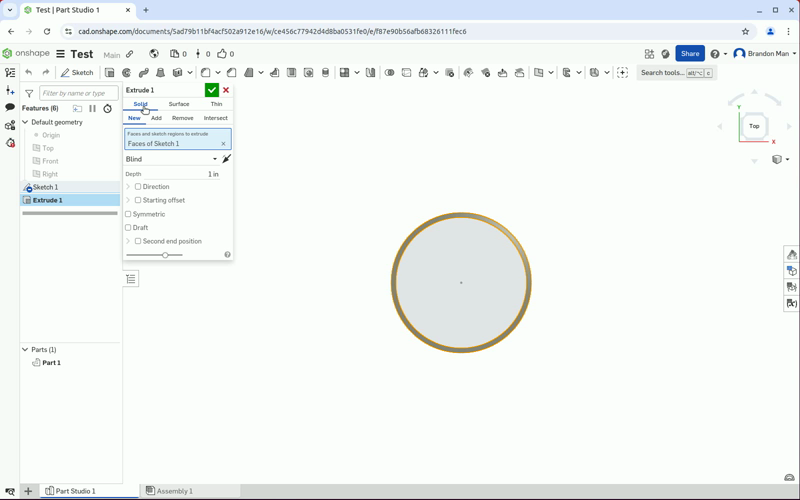
click(143, 106)
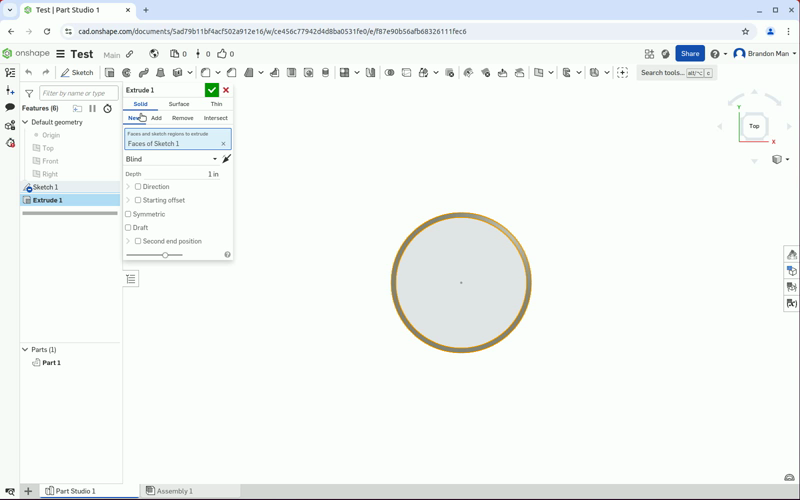
mouse_move(137, 120)
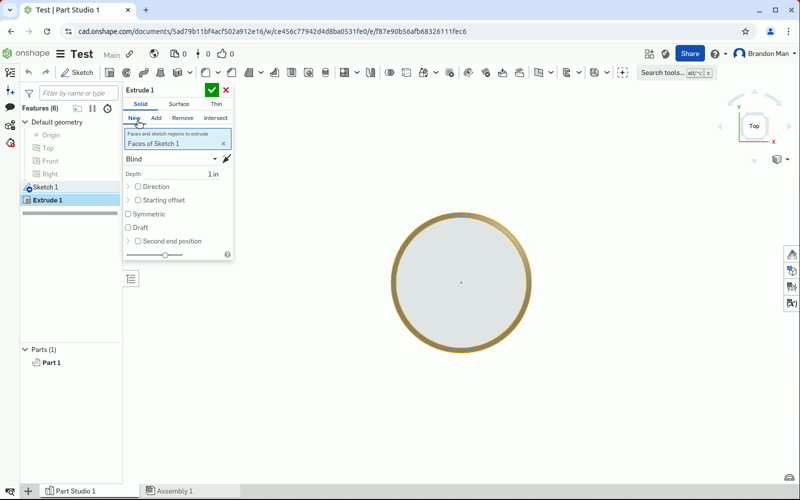
click(137, 120)
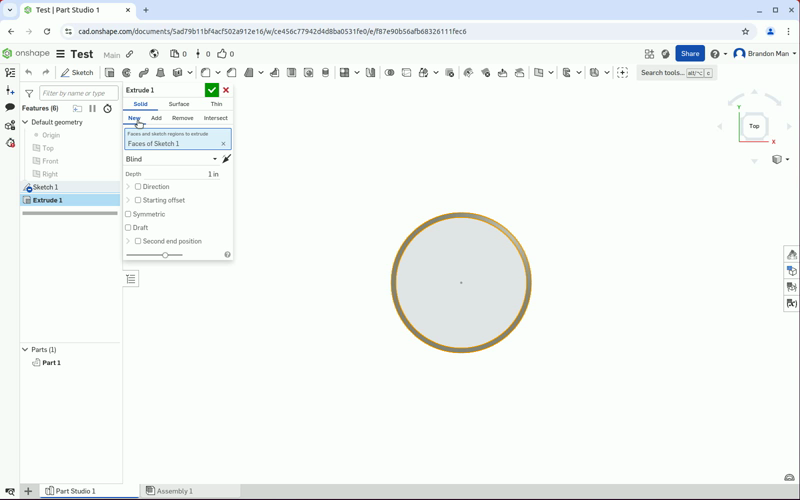
key(tab, 4)
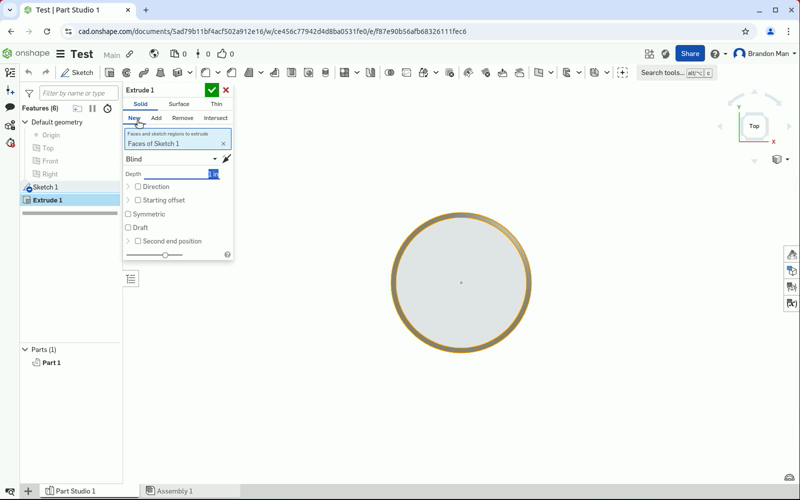
text(21.423)
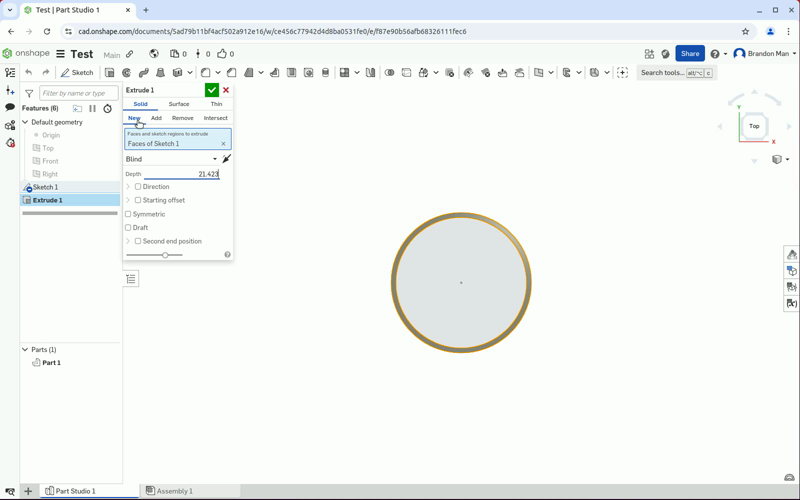
key(enter)
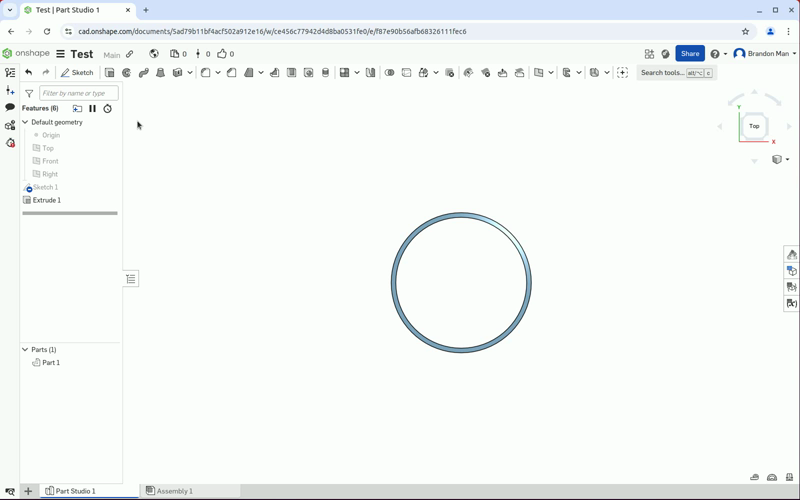
key(shift+h)
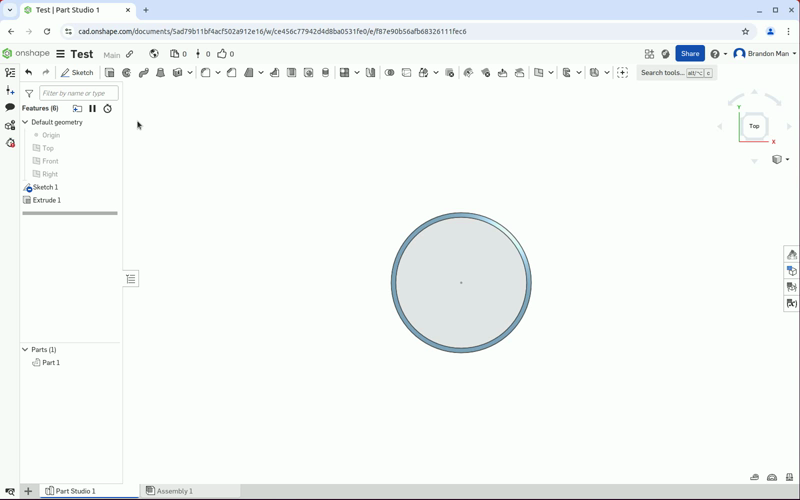
key(shift+h)
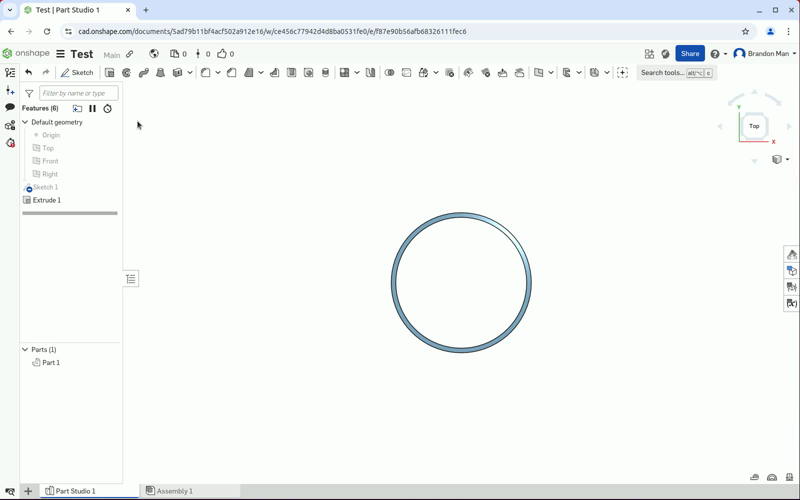
mouse_move(73, 189)
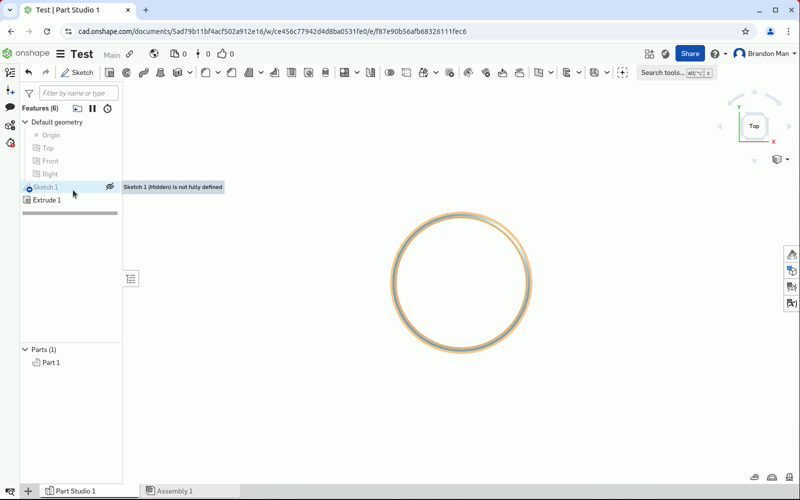
click(73, 189)
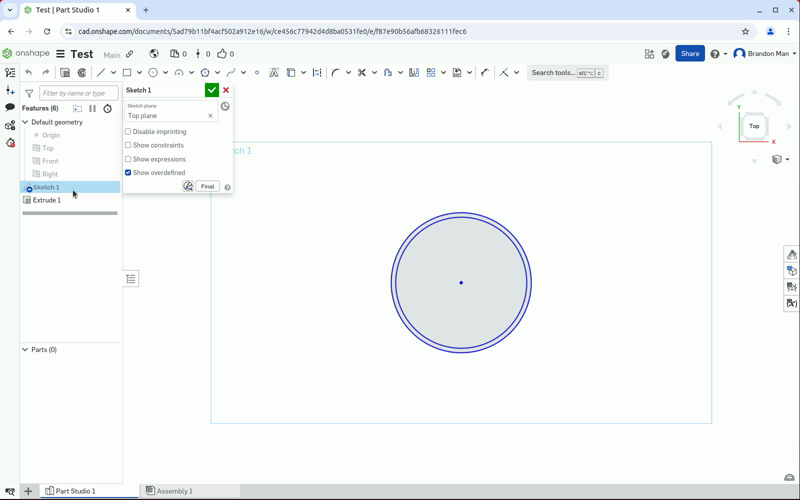
mouse_move(229, 92)
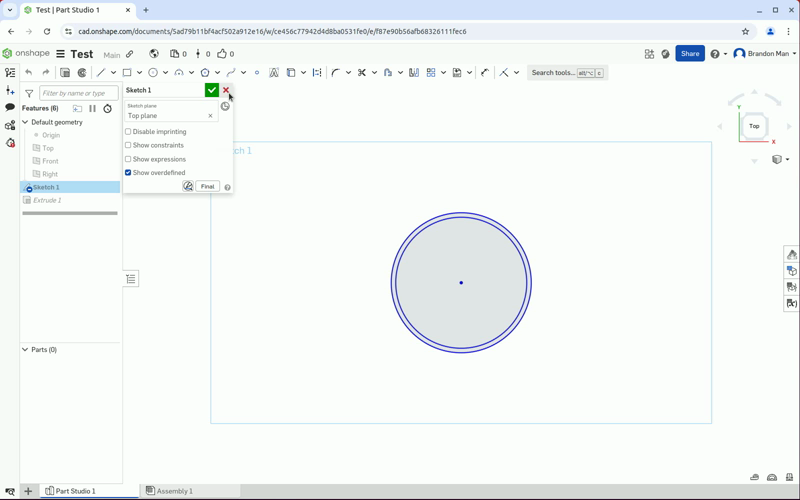
click(229, 92)
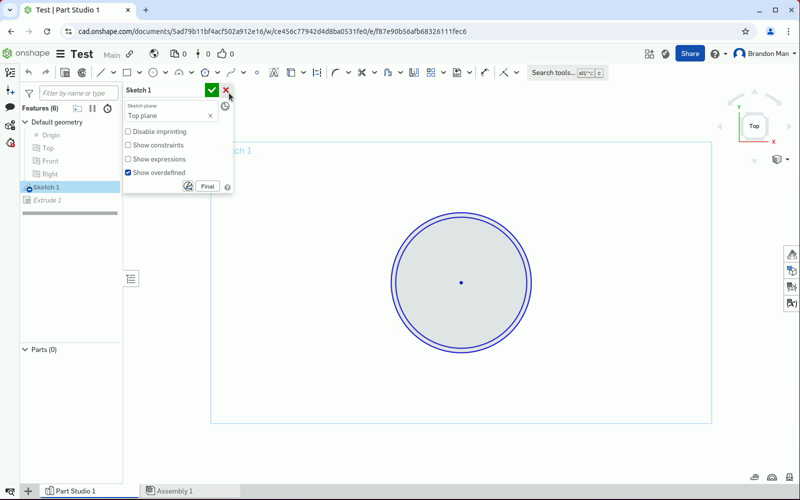
key(shift+s)
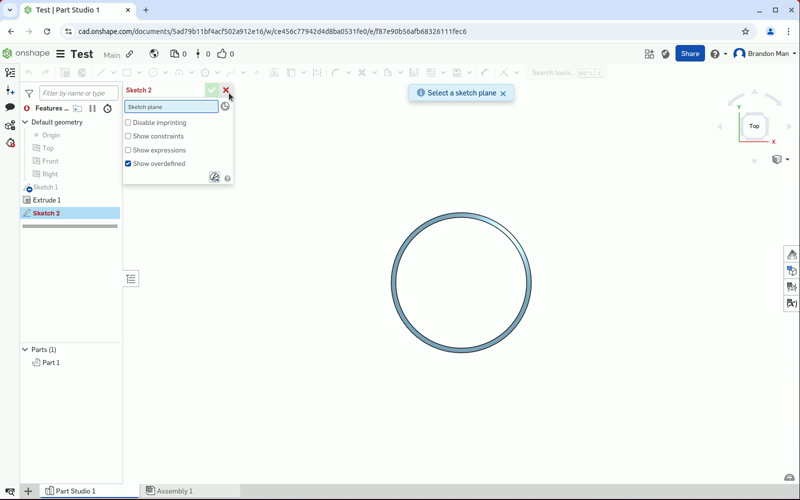
mouse_move(73, 150)
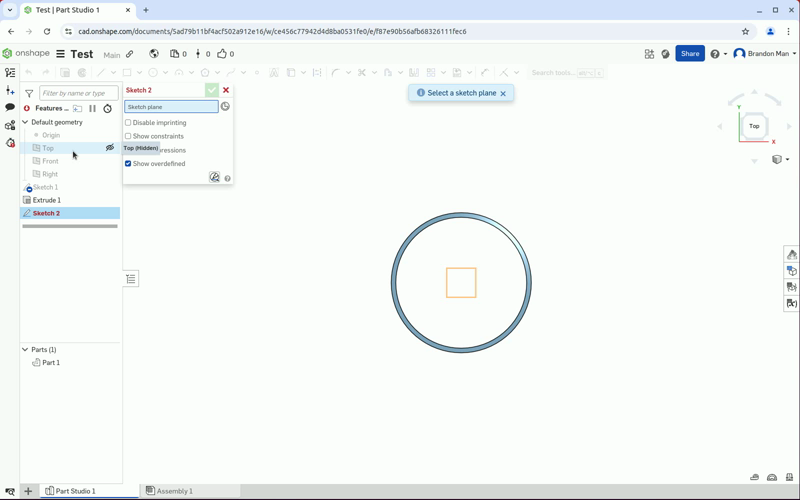
click(73, 150)
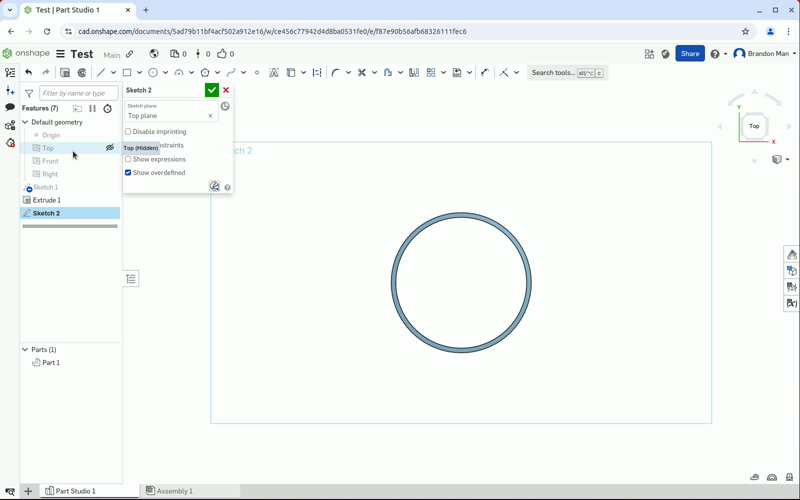
mouse_move(73, 352)
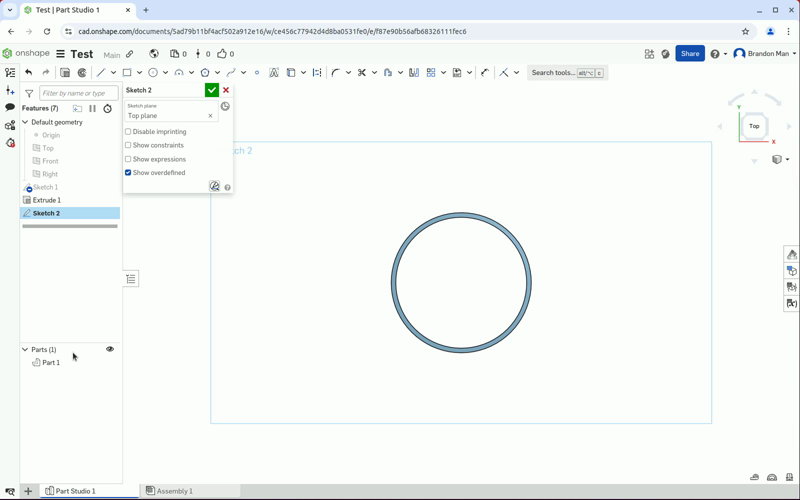
key(y)
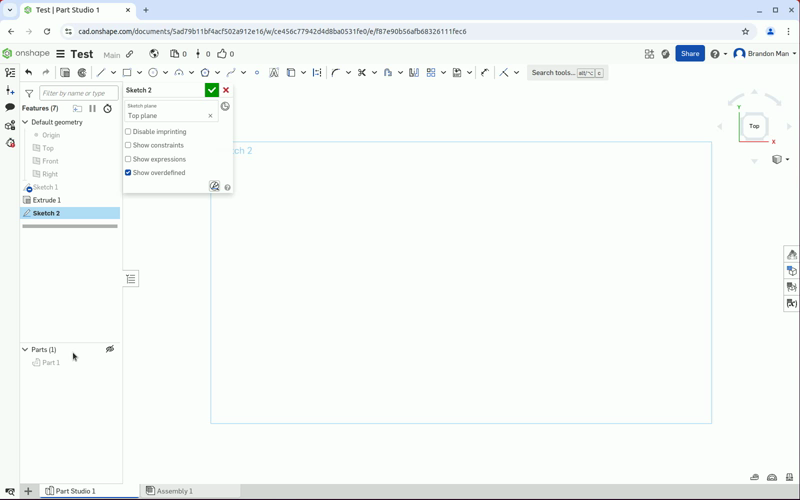
key(l)
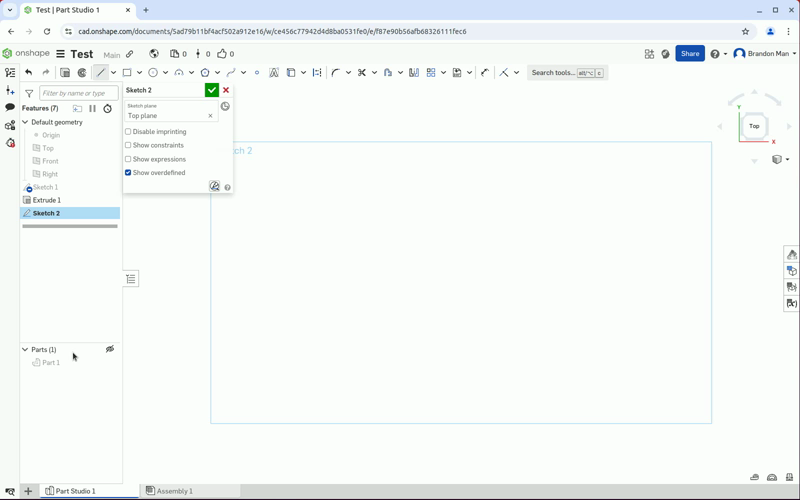
key_down(shift)
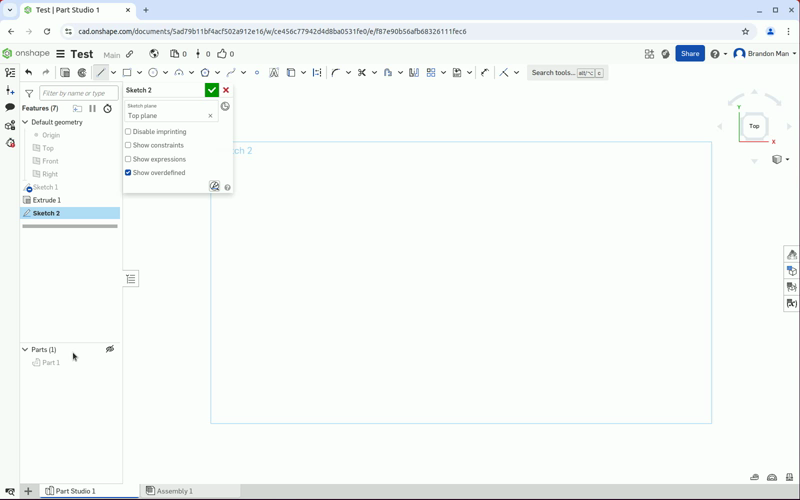
mouse_move(369, 374)
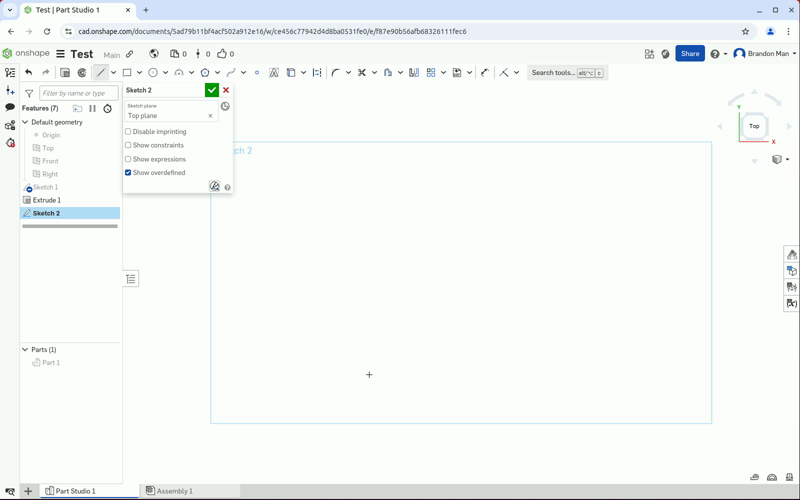
click(369, 374)
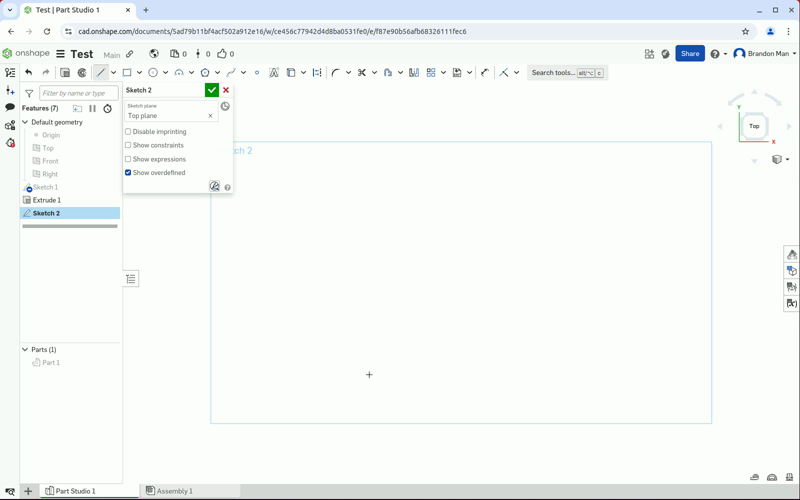
key_up(shift)
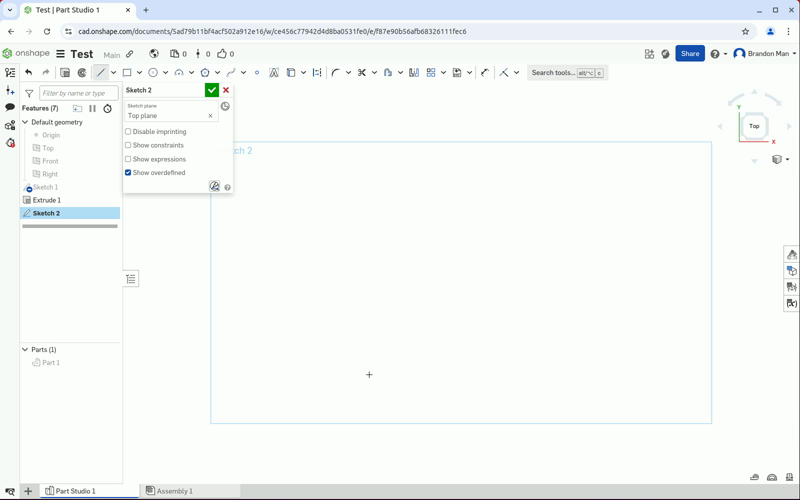
key_down(shift)
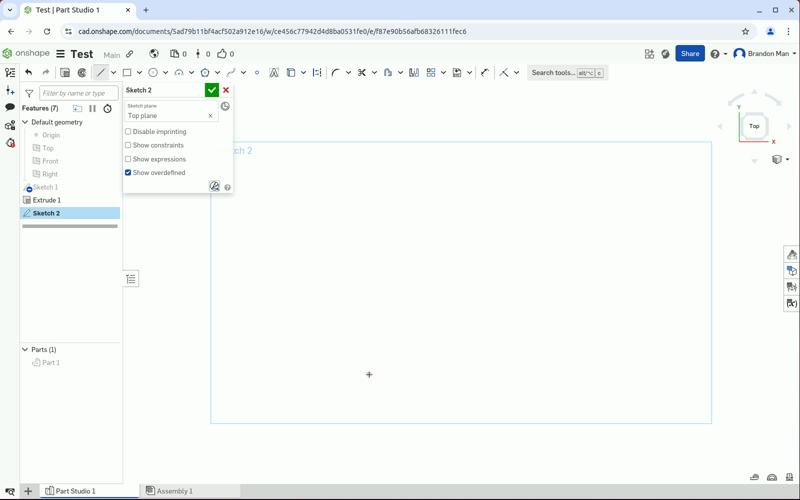
mouse_move(550, 374)
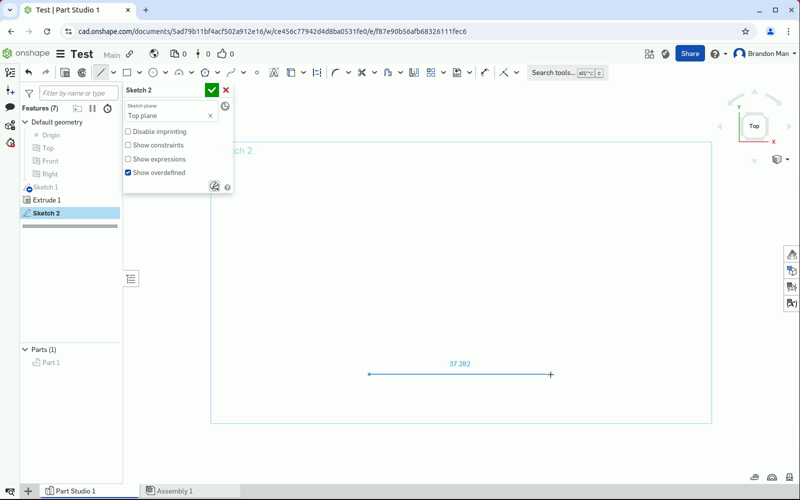
click(550, 374)
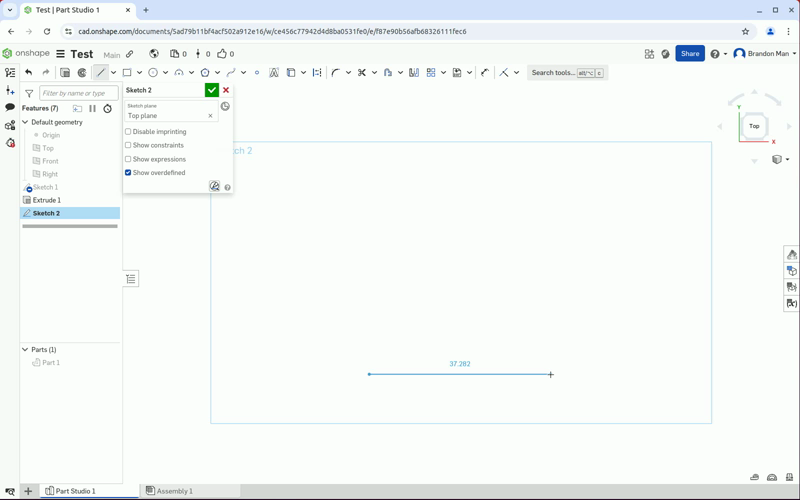
key_up(shift)
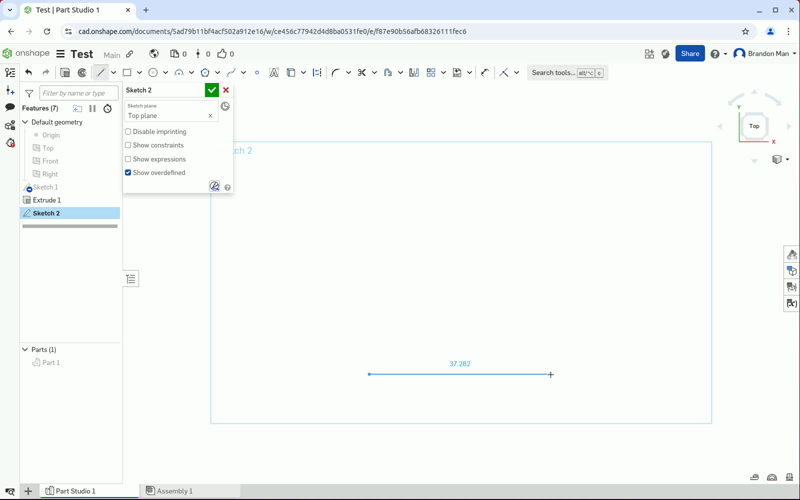
key_down(shift)
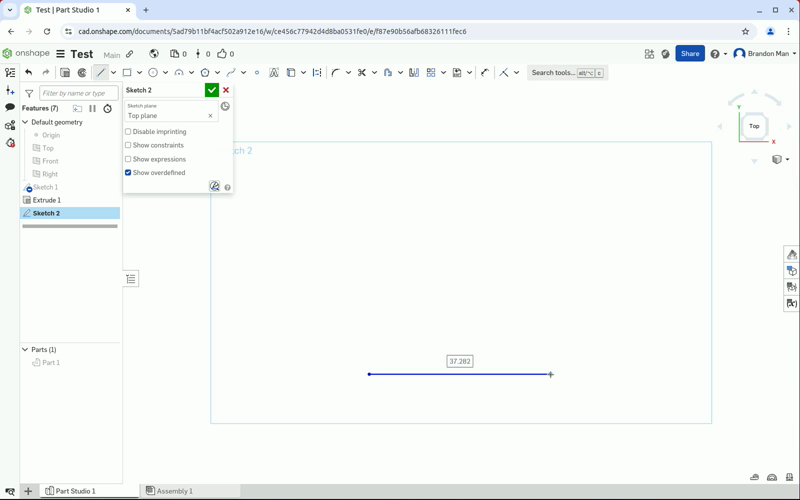
mouse_move(550, 193)
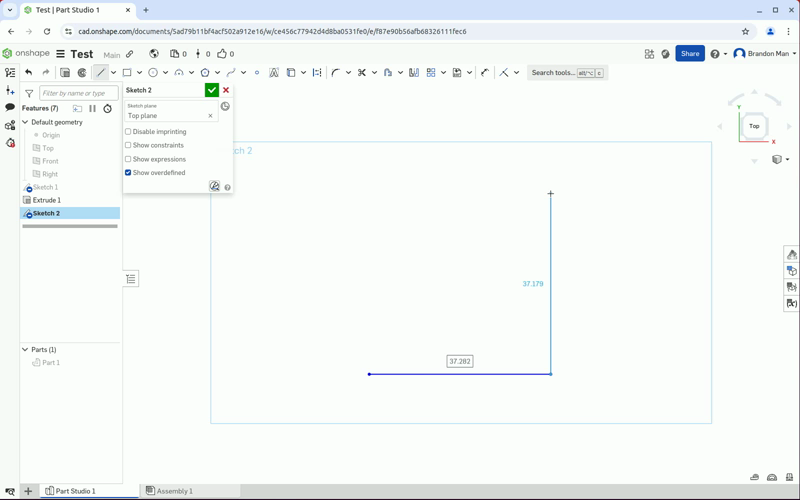
click(550, 193)
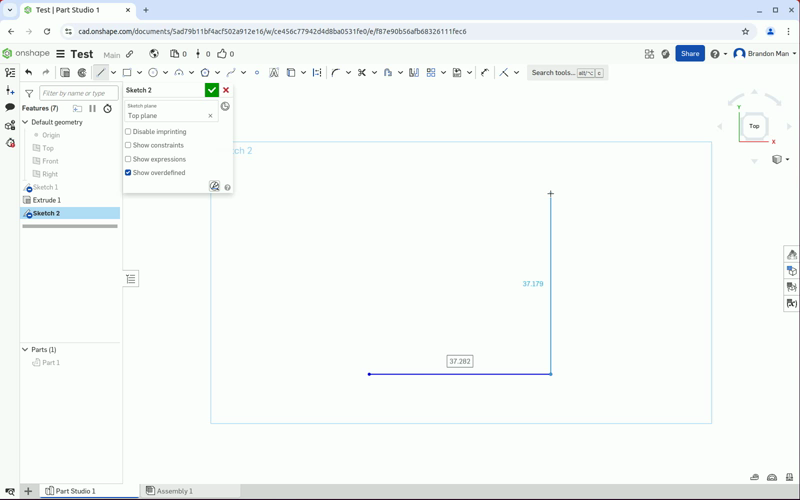
key_up(shift)
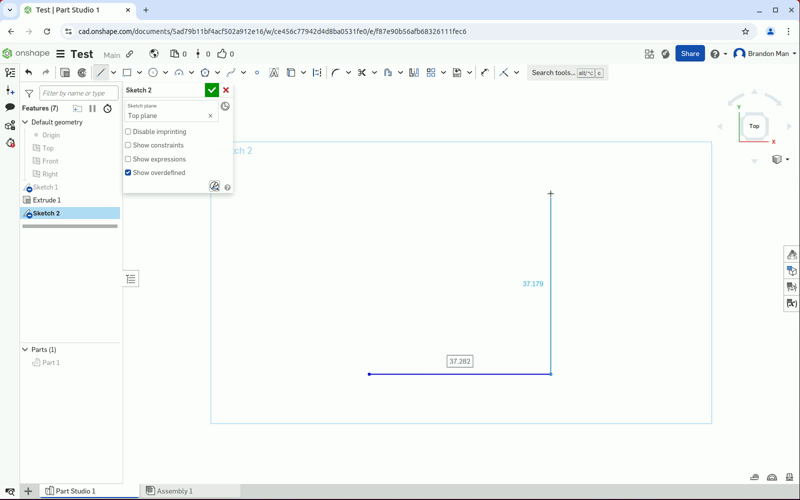
key_down(shift)
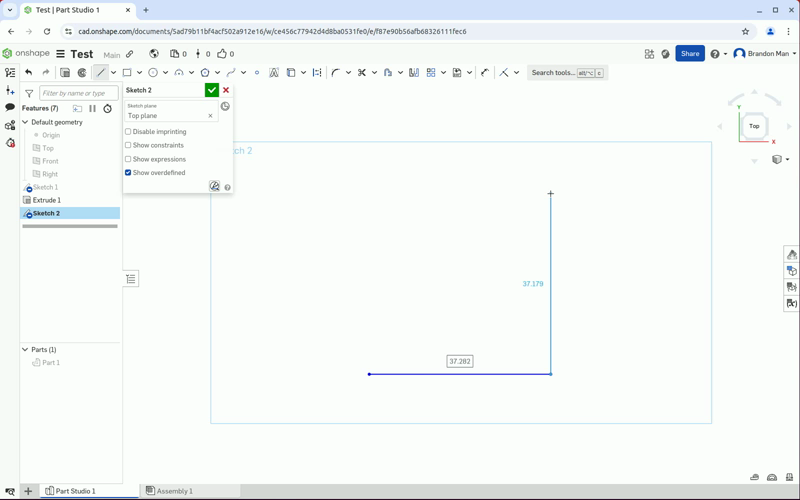
mouse_move(369, 193)
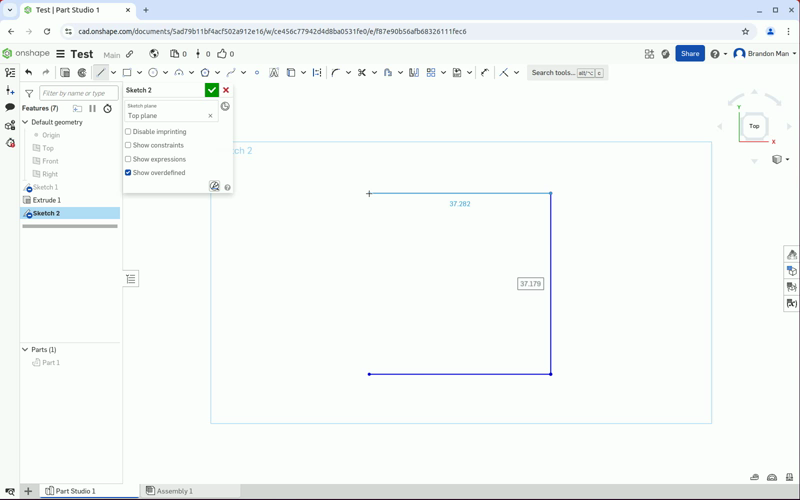
click(369, 193)
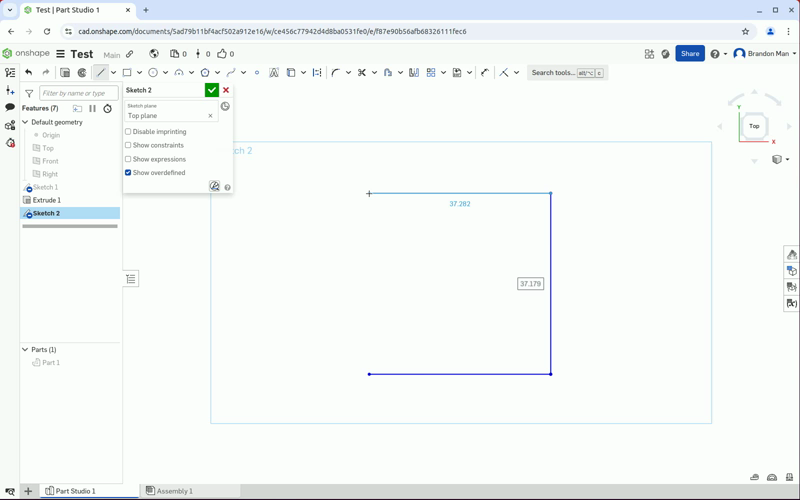
key_up(shift)
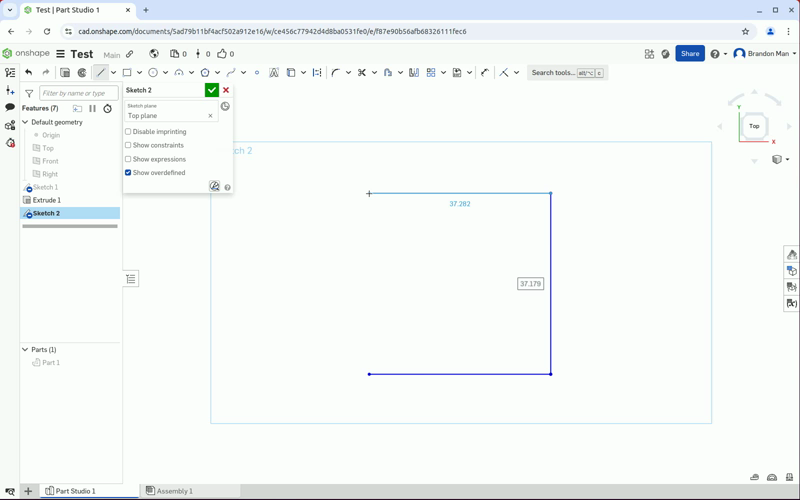
key_down(shift)
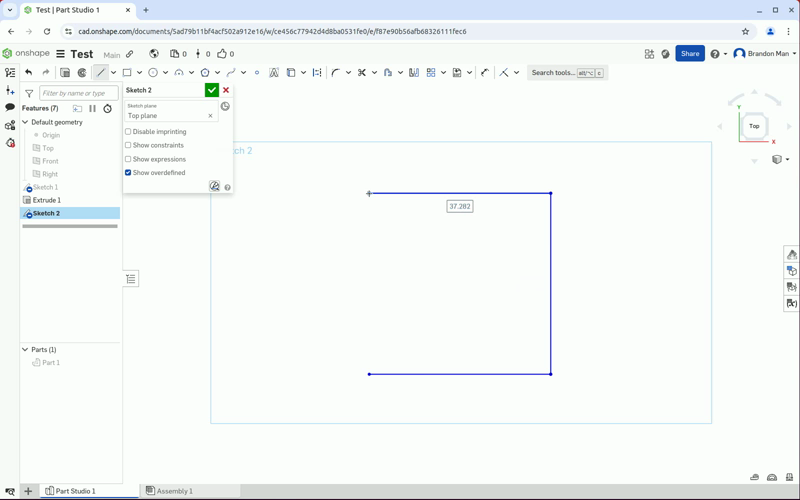
mouse_move(369, 374)
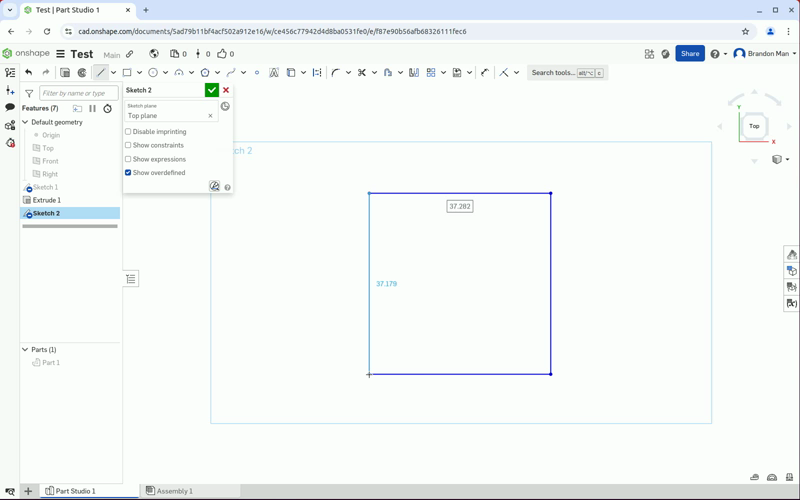
key_up(shift)
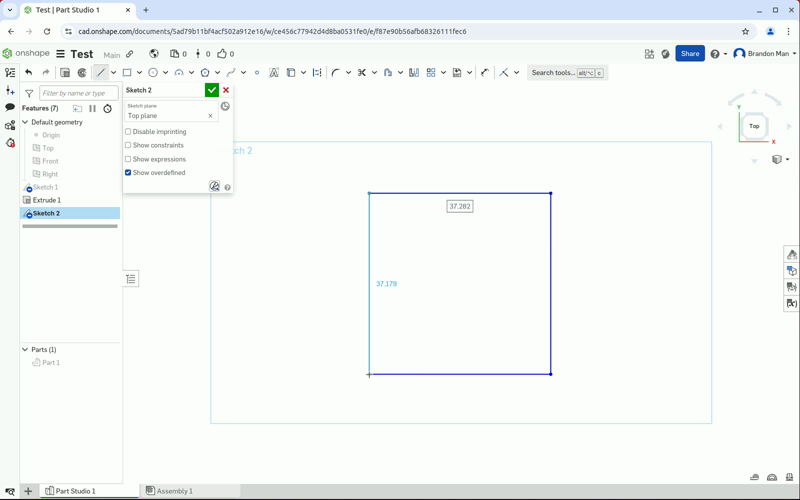
click(369, 374)
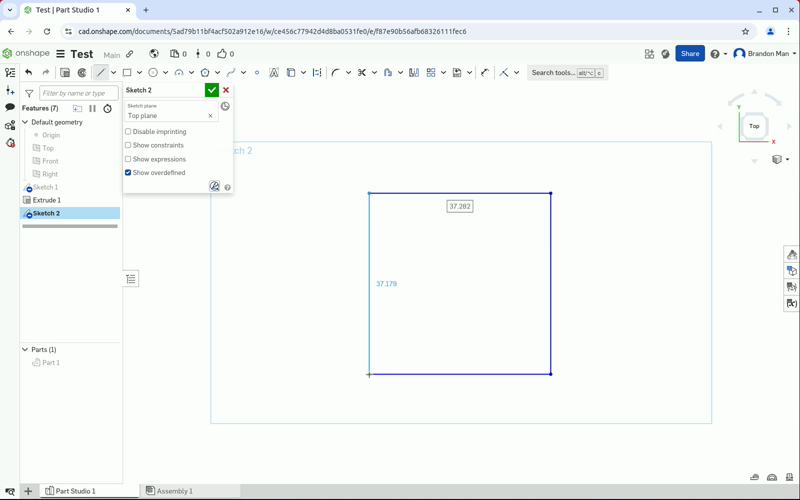
key(esc)
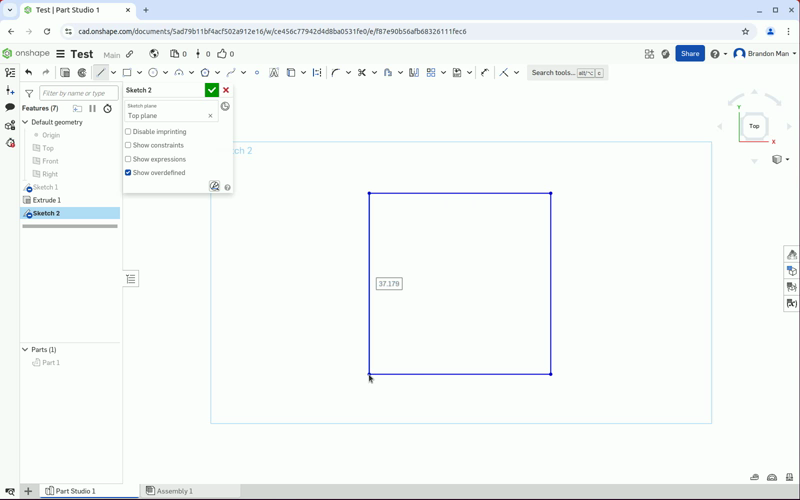
key(c)
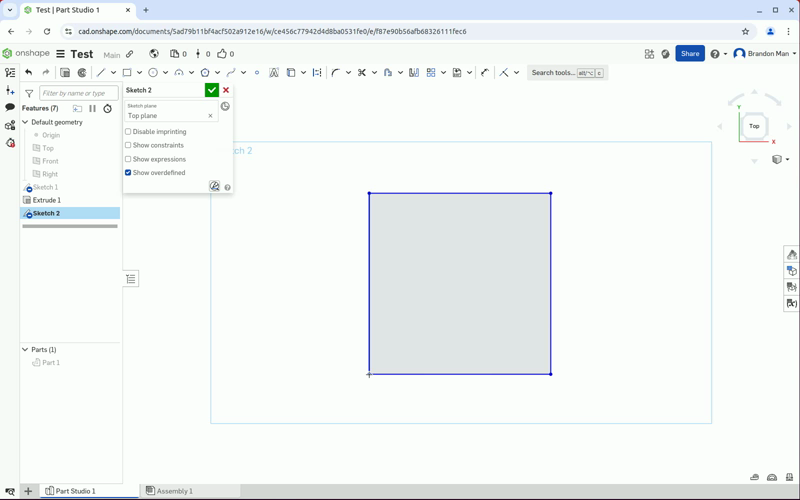
key_down(shift)
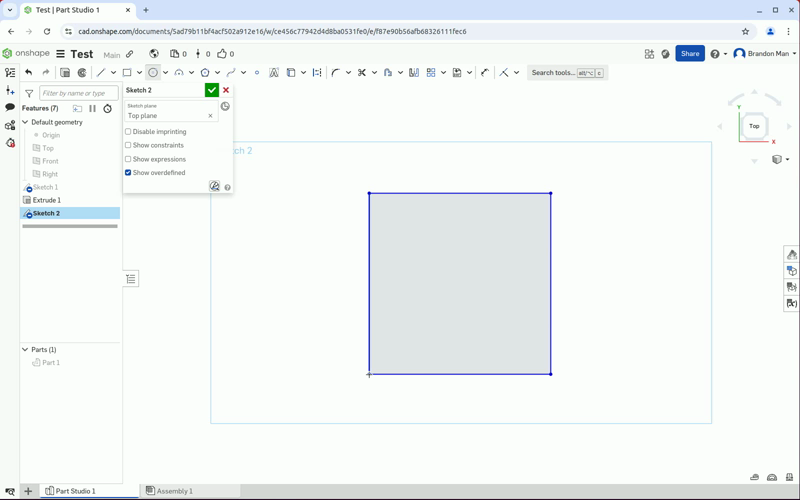
mouse_move(377, 366)
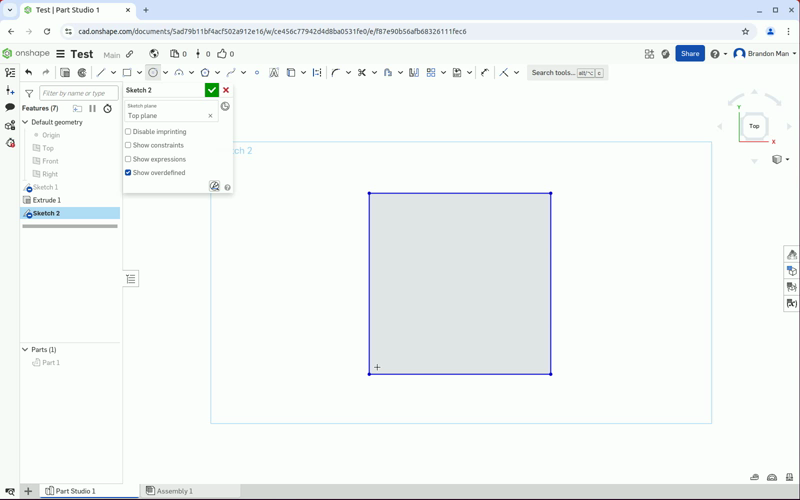
click(377, 366)
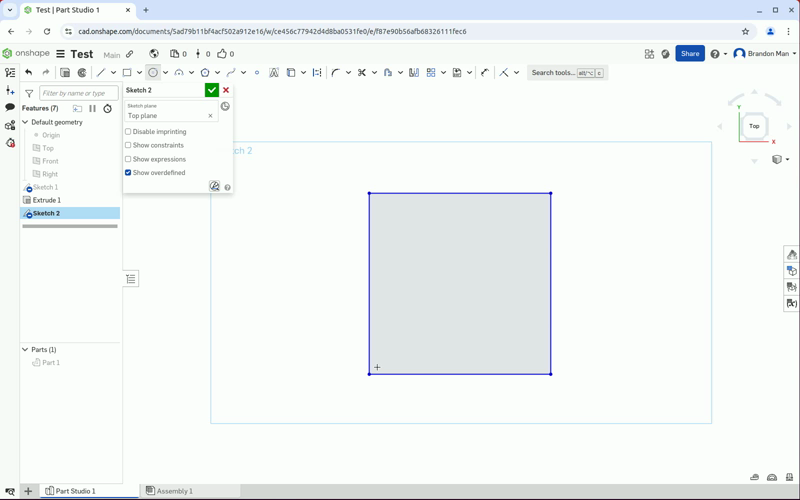
key_up(shift)
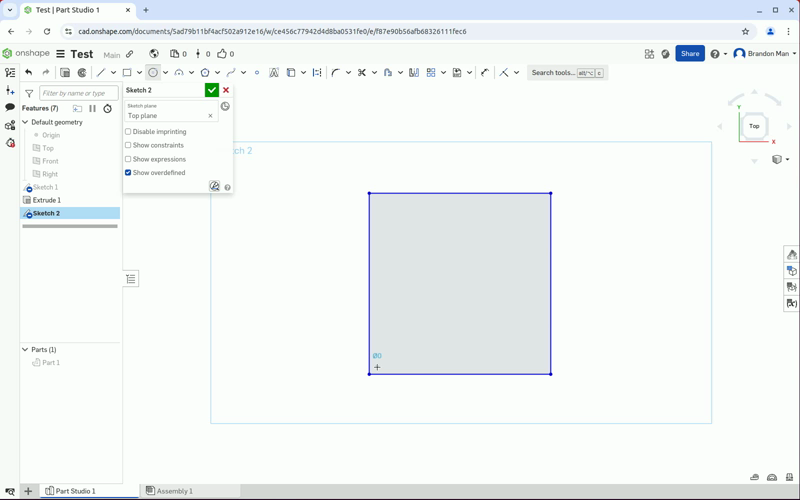
mouse_move(380, 366)
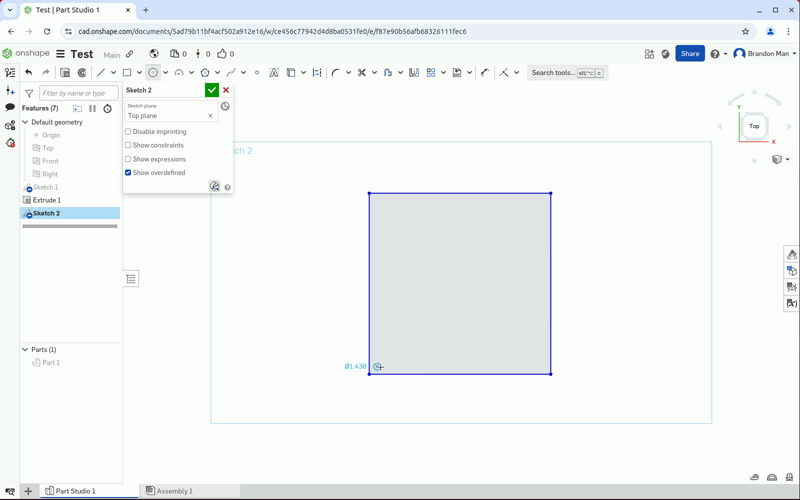
click(380, 366)
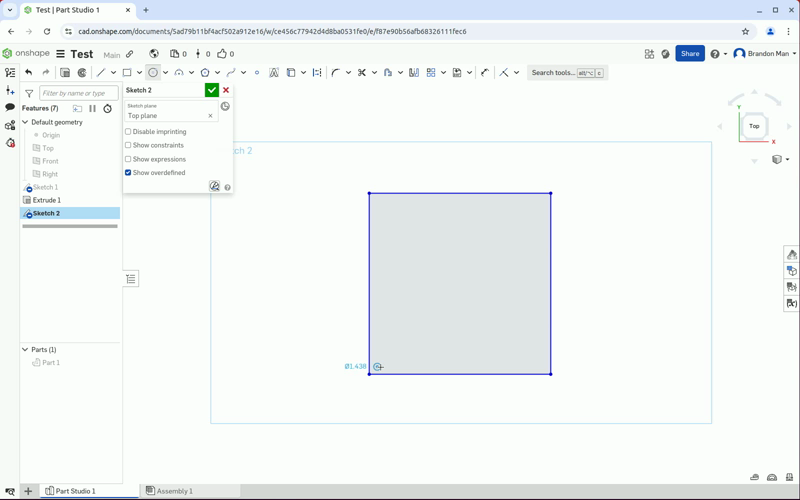
key(esc)
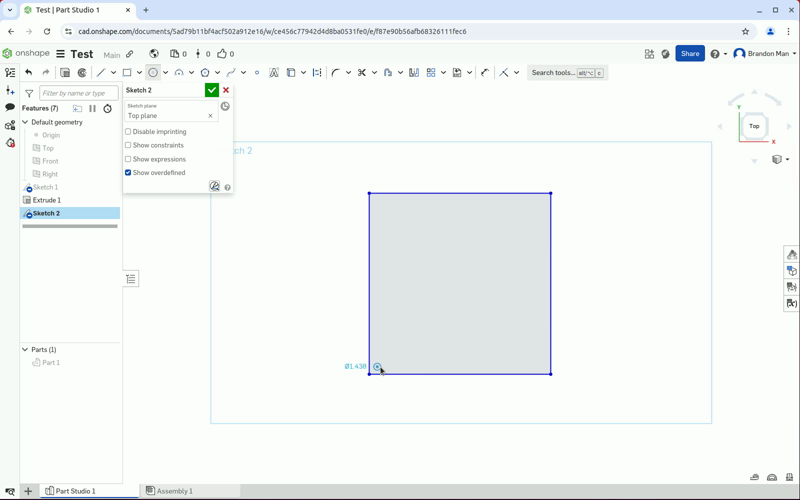
key(c)
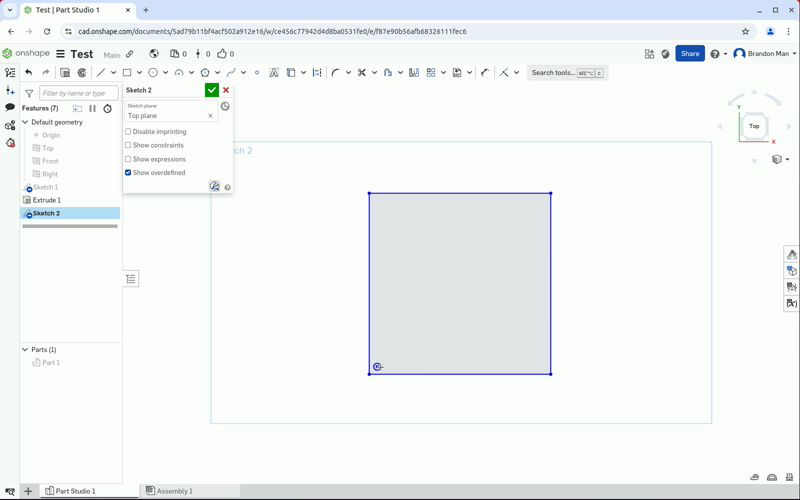
key_down(shift)
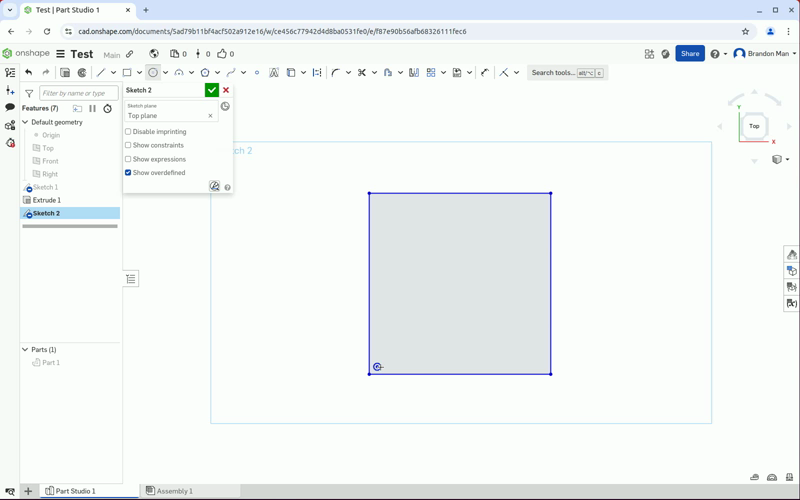
mouse_move(377, 201)
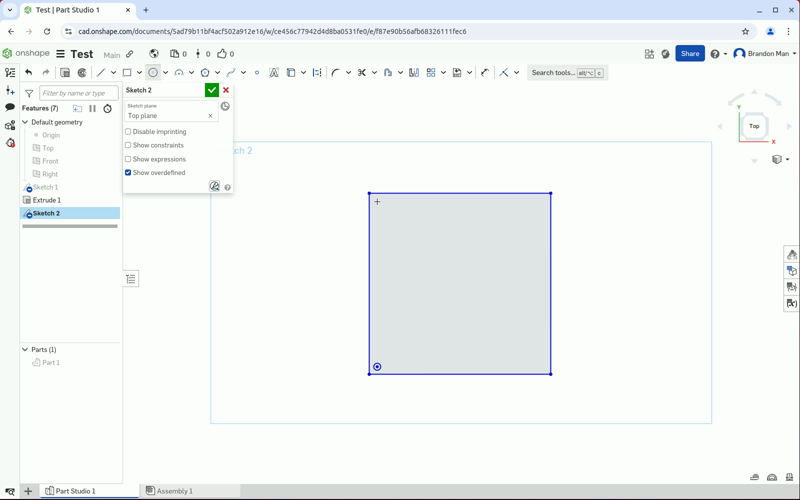
click(377, 201)
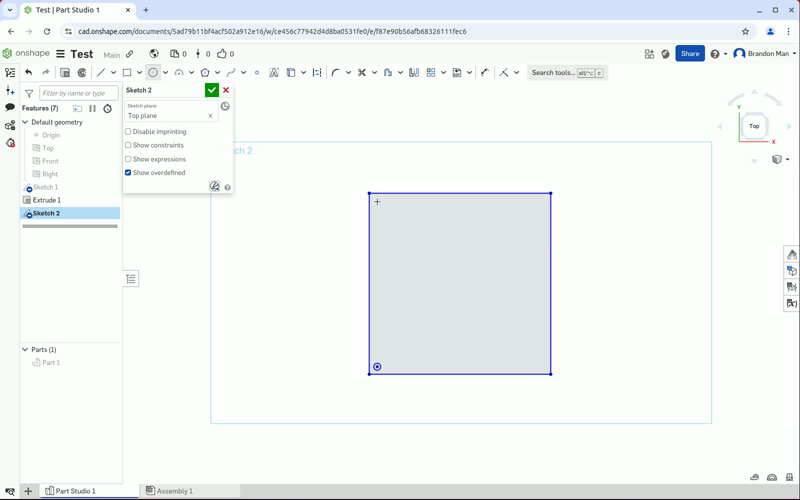
key_up(shift)
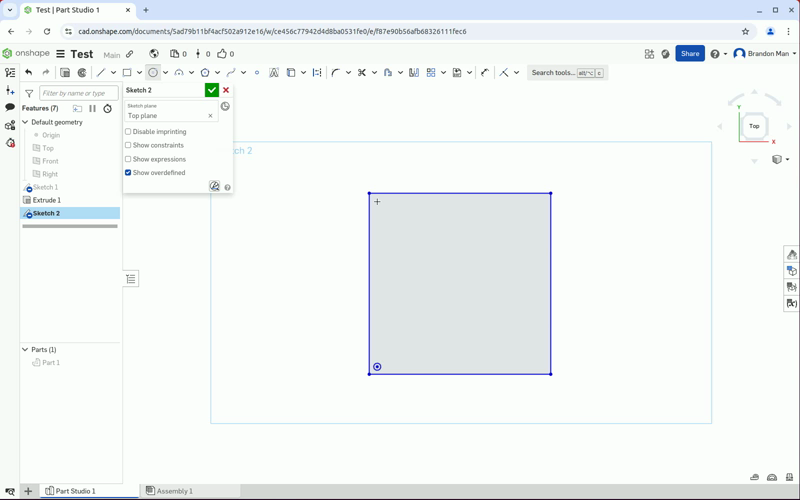
mouse_move(380, 201)
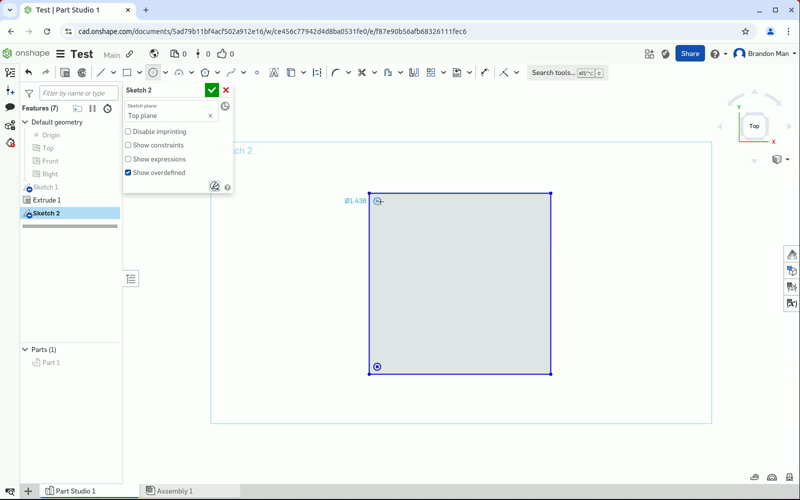
click(380, 201)
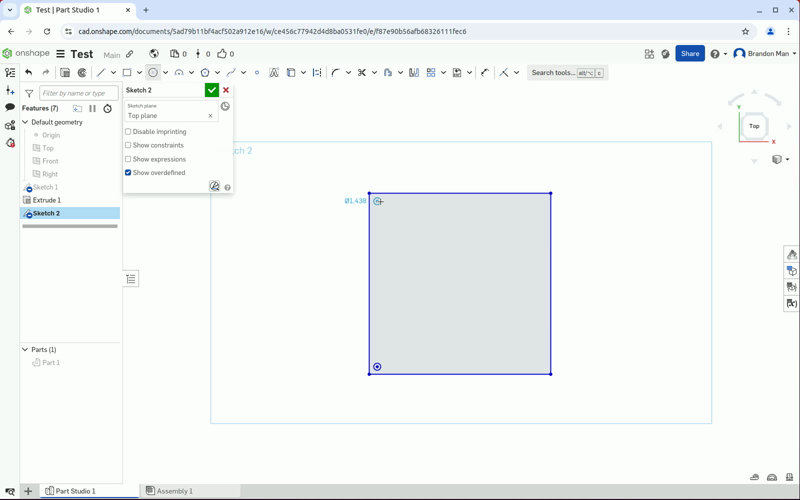
key(esc)
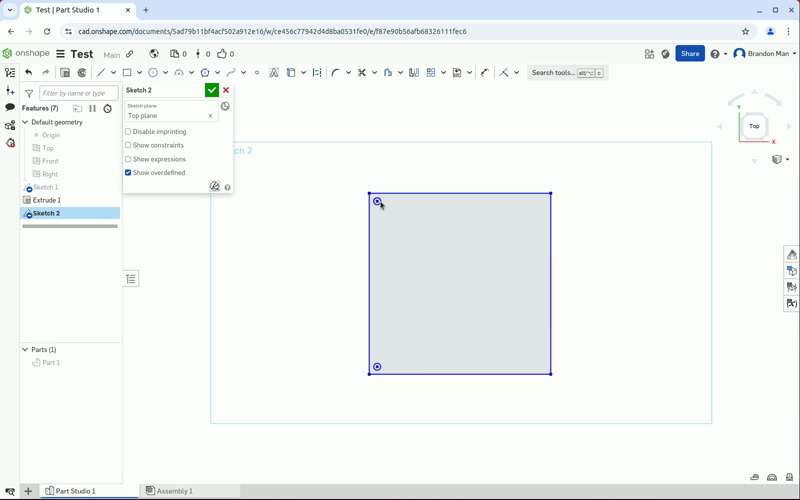
key(c)
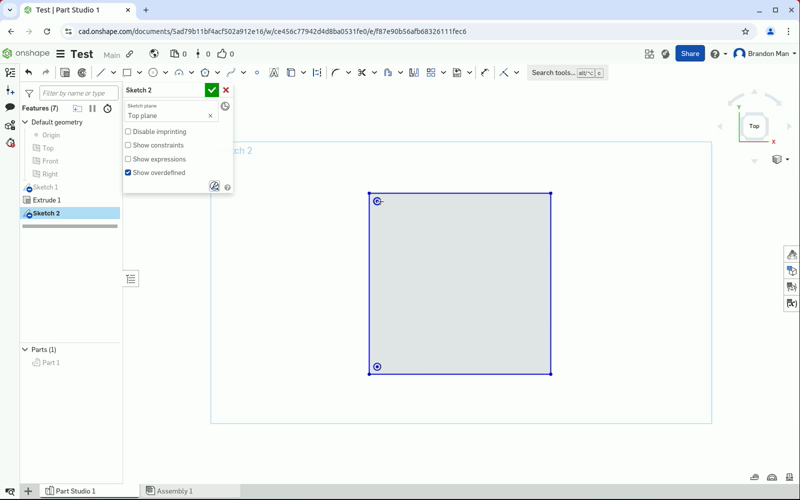
key_down(shift)
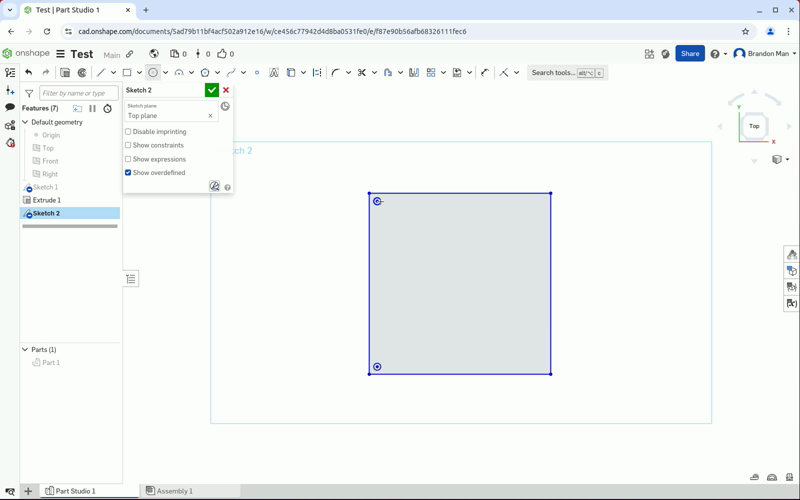
mouse_move(460, 282)
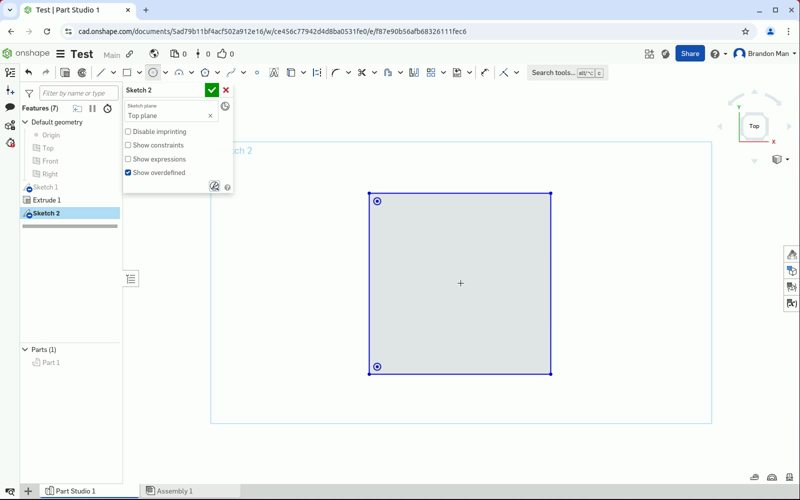
click(460, 282)
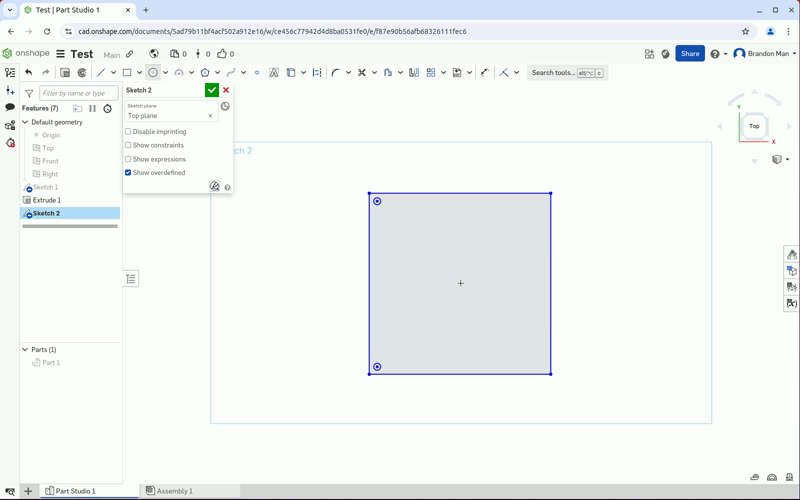
key_up(shift)
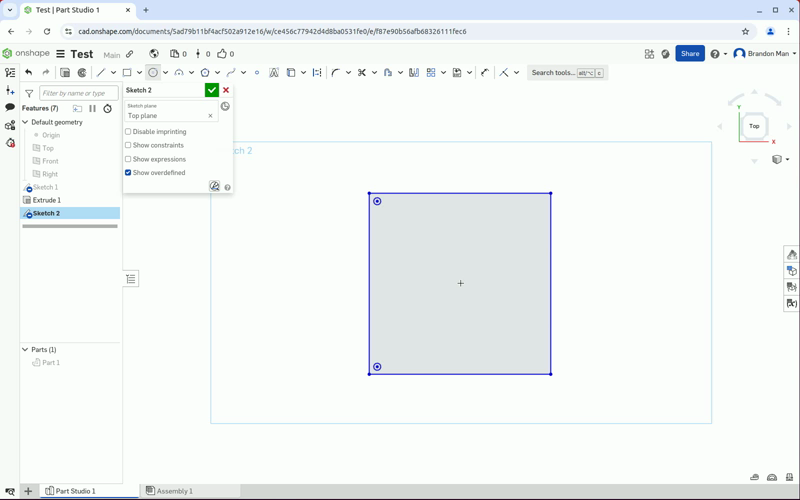
mouse_move(529, 282)
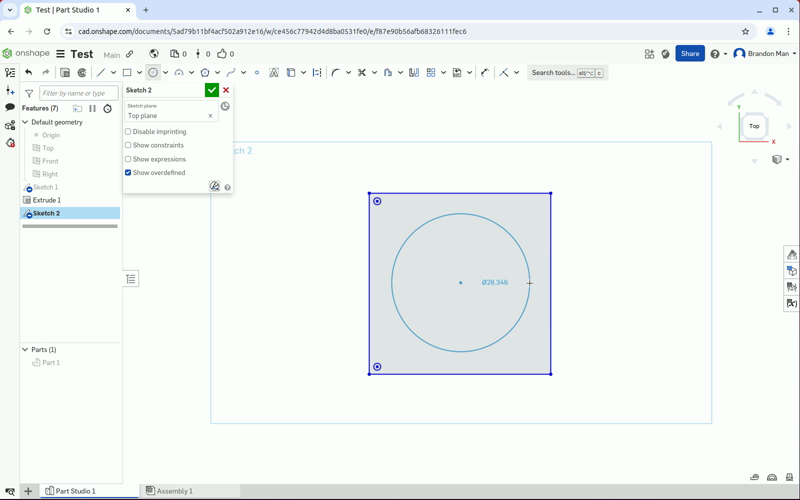
click(529, 282)
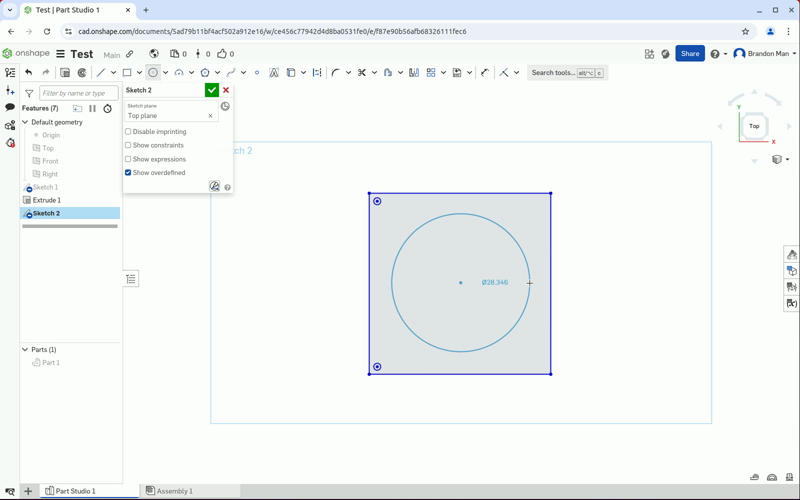
key(esc)
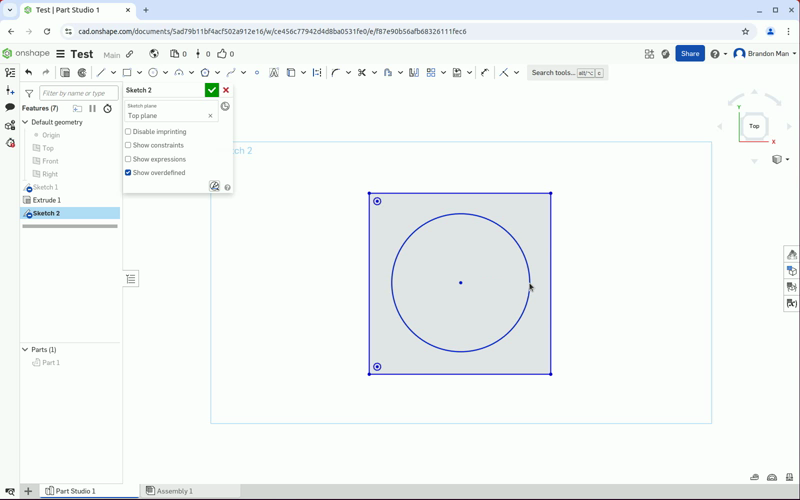
key(c)
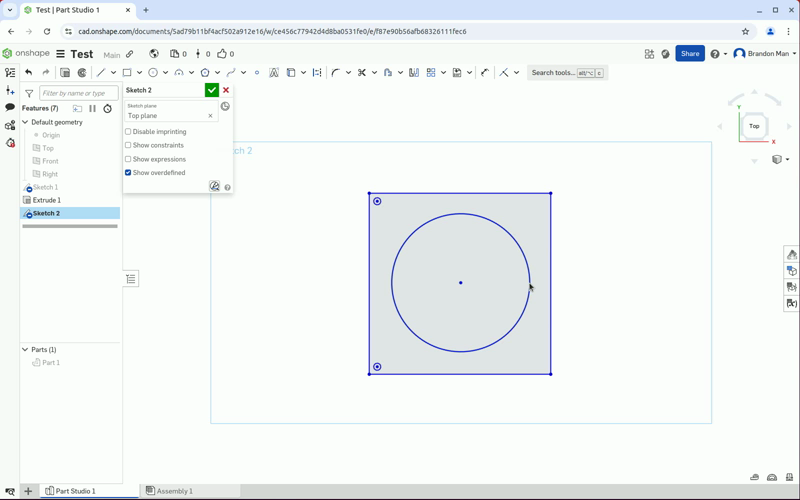
key_down(shift)
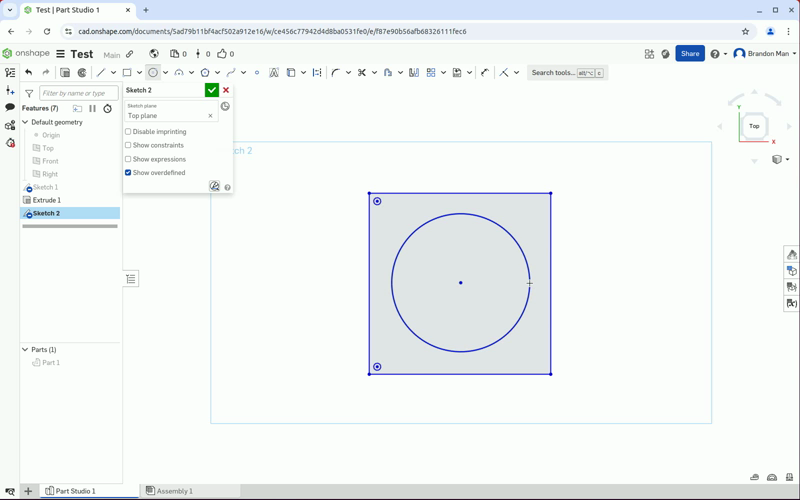
mouse_move(542, 366)
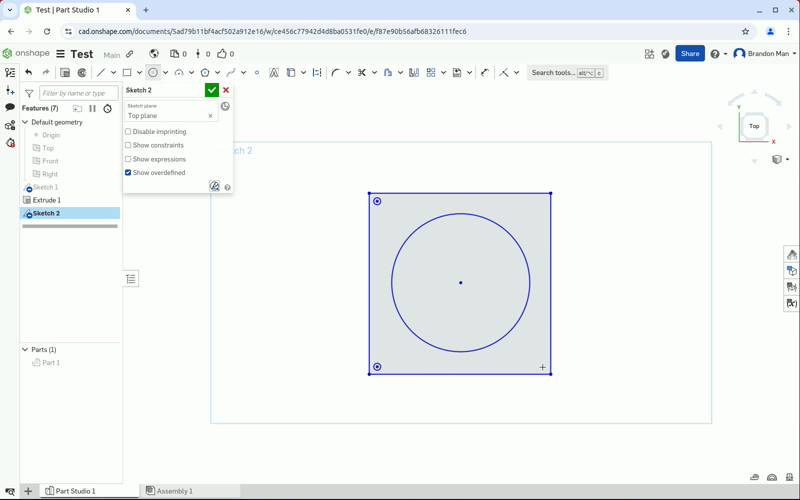
click(542, 366)
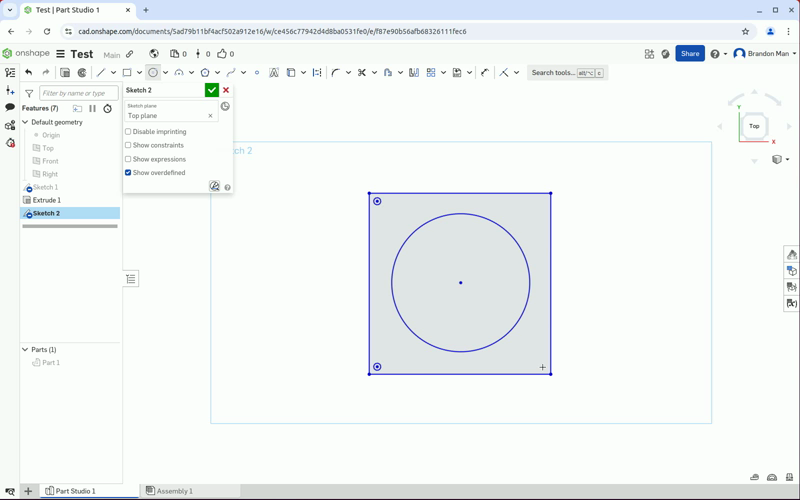
key_up(shift)
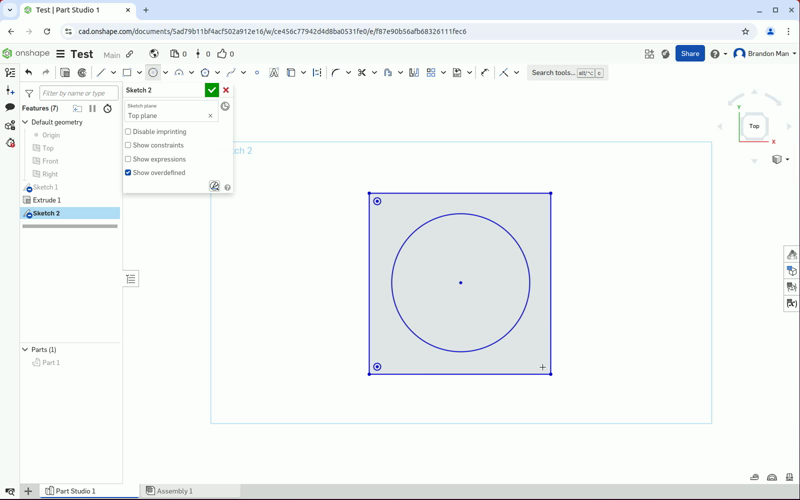
mouse_move(546, 366)
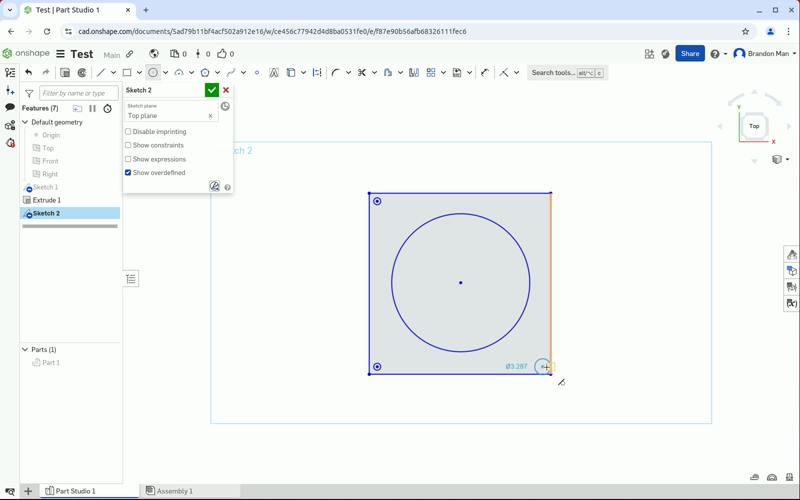
click(546, 366)
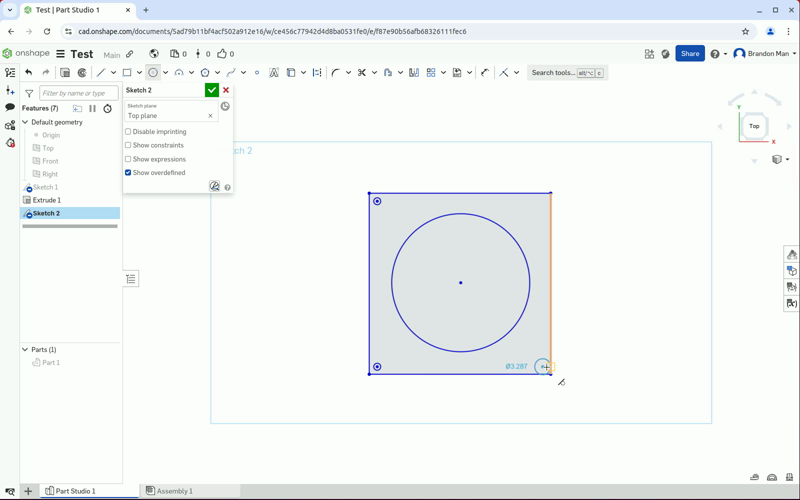
key(esc)
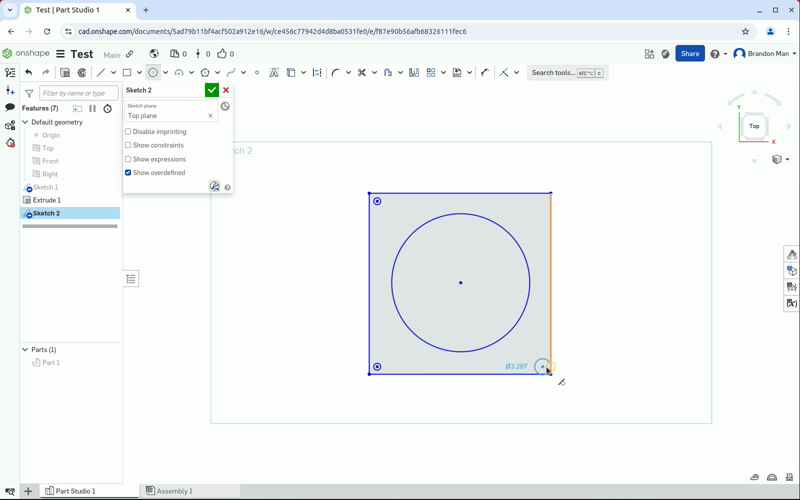
key(c)
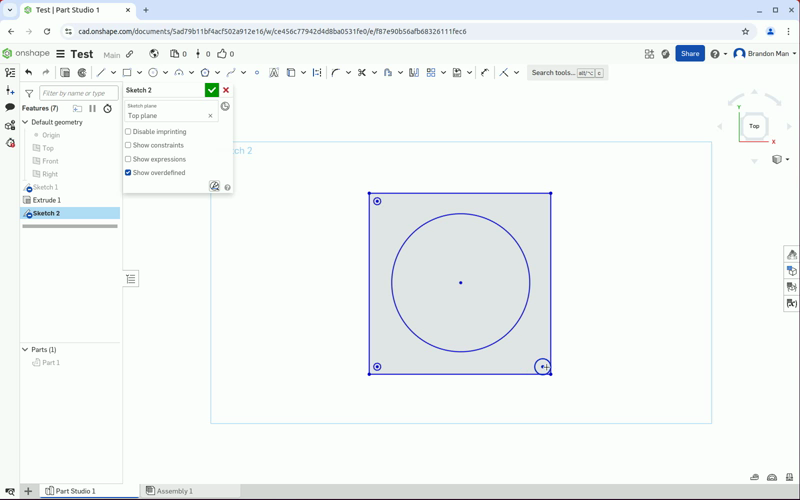
key_down(shift)
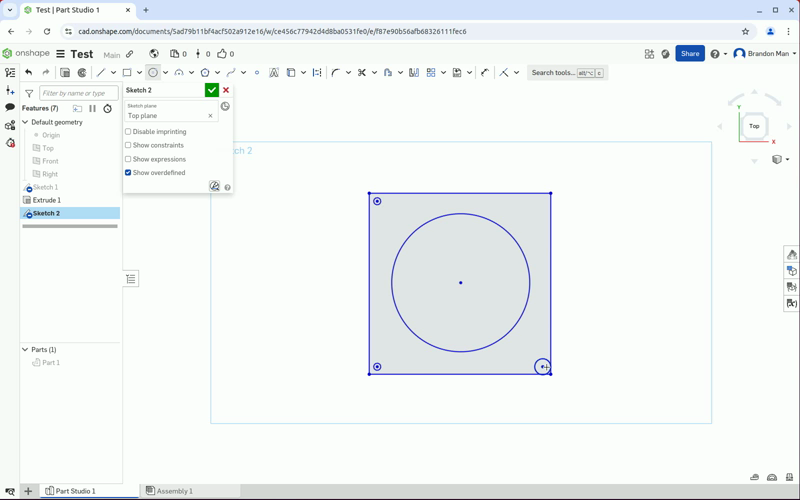
mouse_move(542, 201)
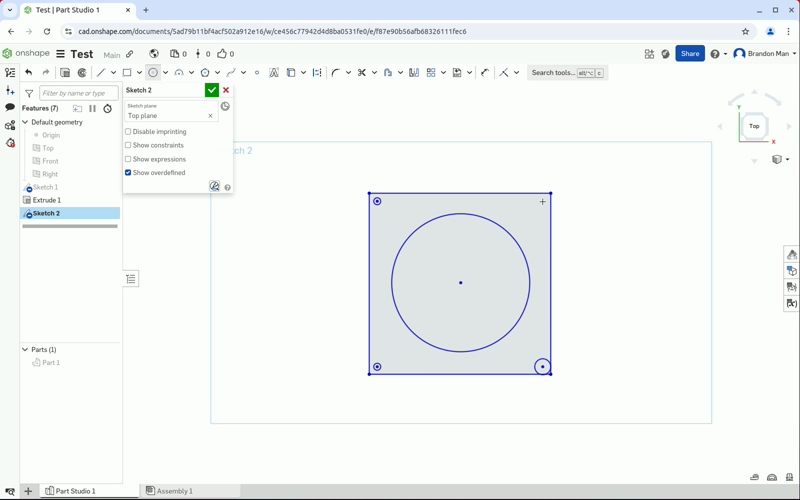
click(542, 201)
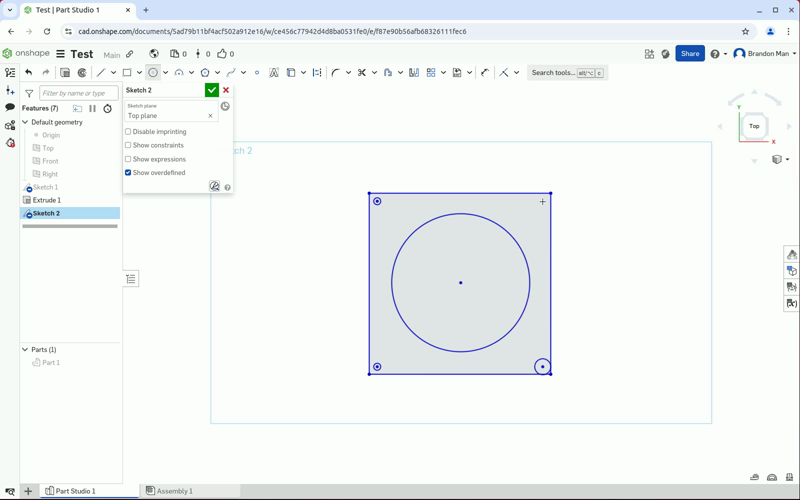
key_up(shift)
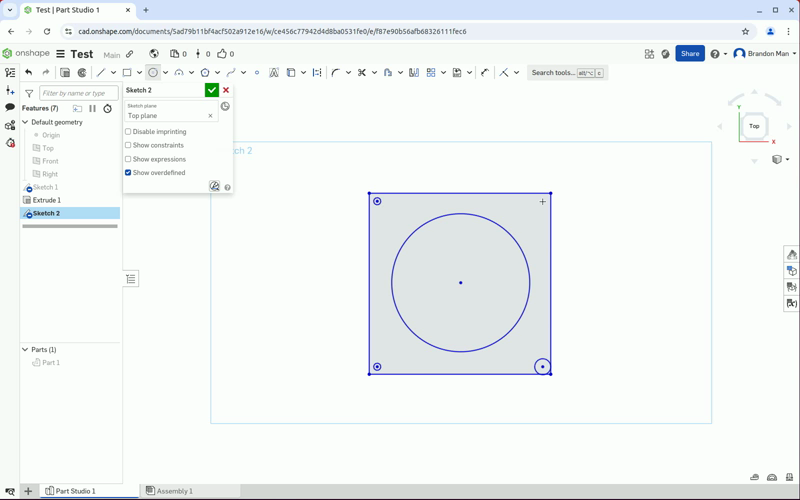
mouse_move(546, 201)
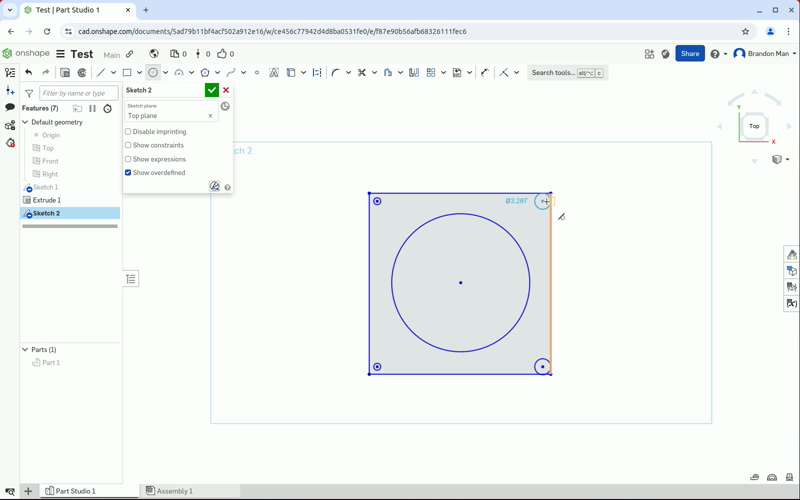
click(546, 201)
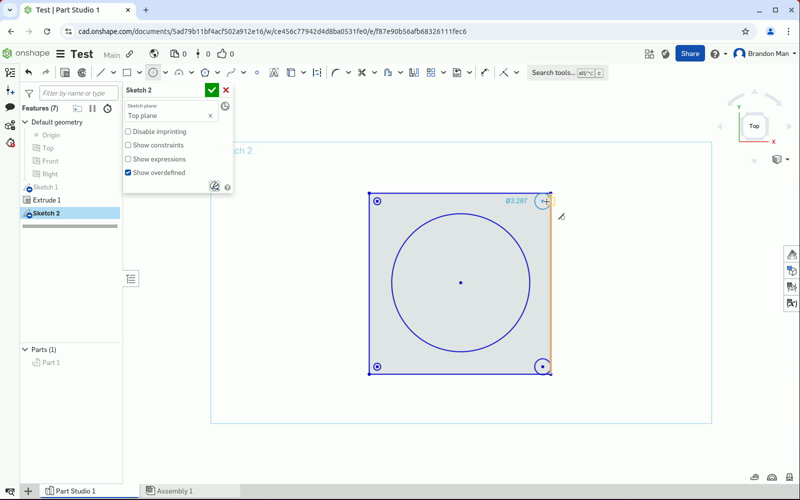
key(esc)
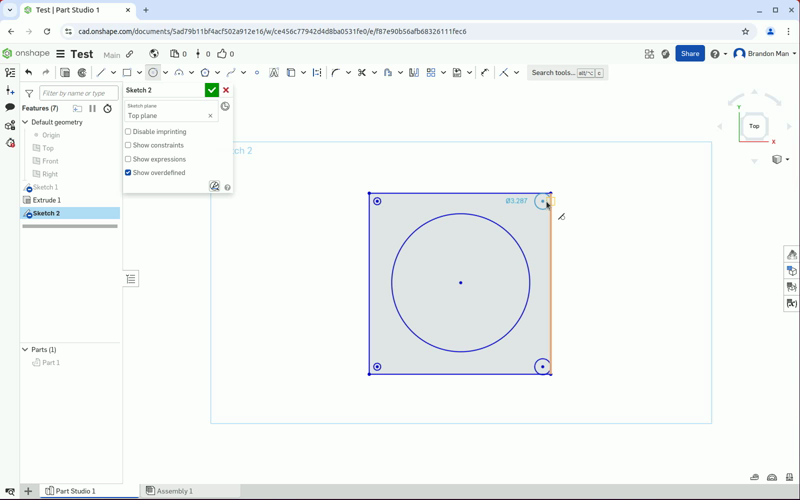
mouse_move(382, 243)
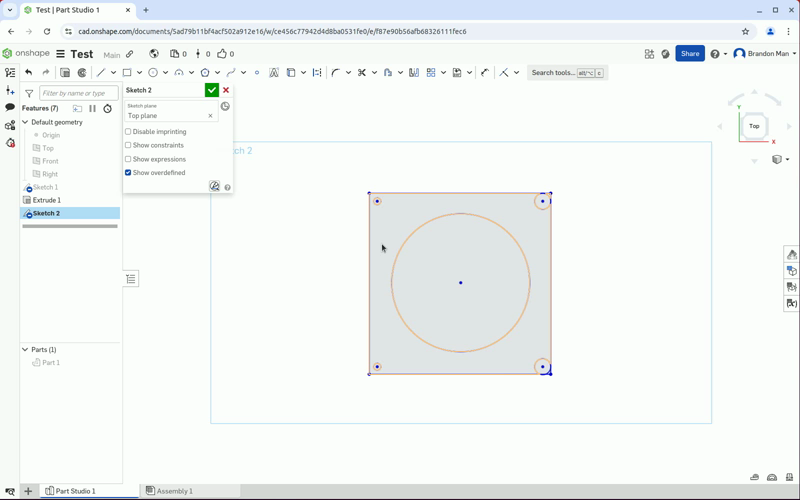
click(382, 243)
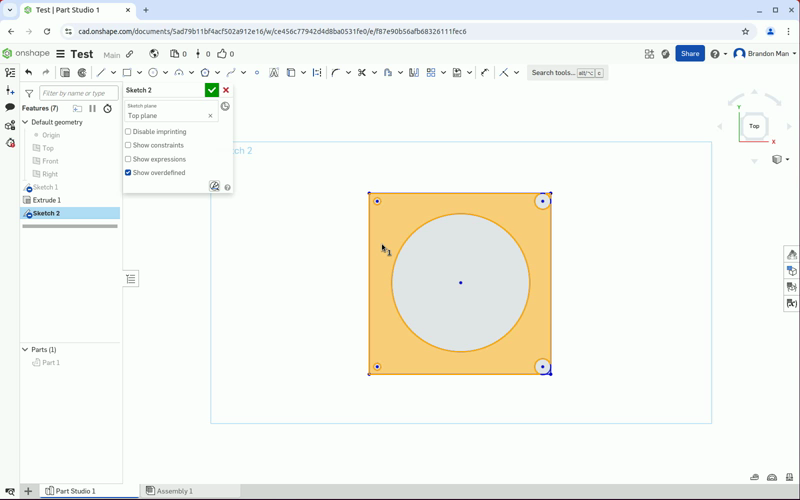
mouse_move(73, 352)
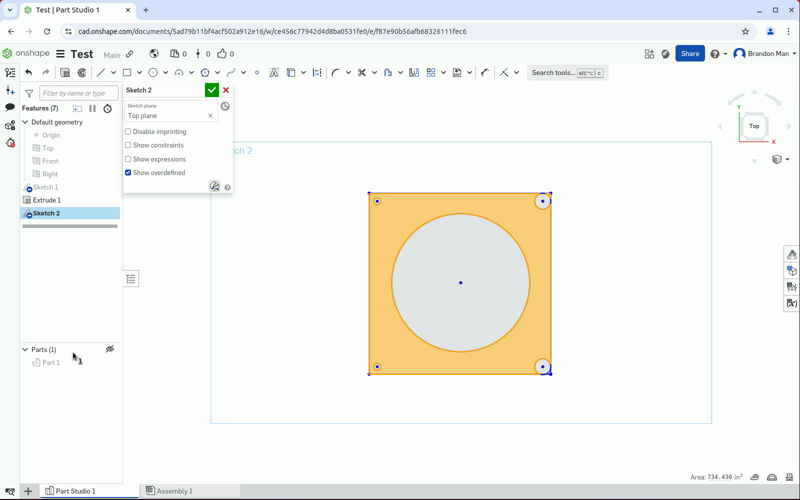
key(shift+y)
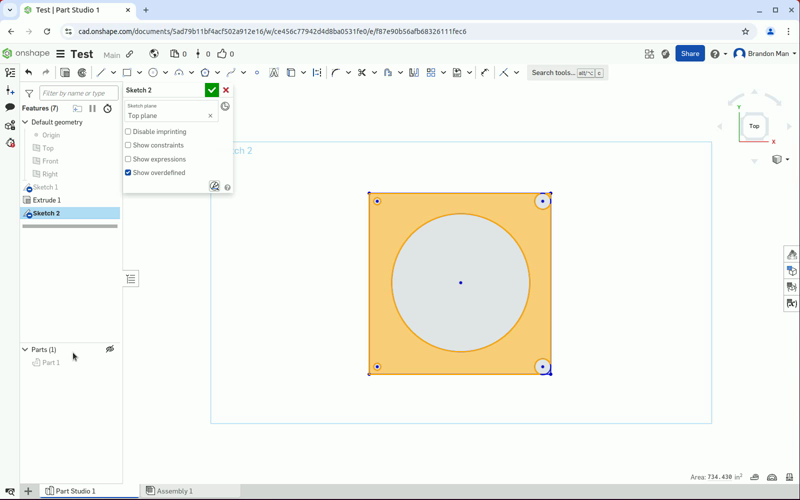
key(shift+e)
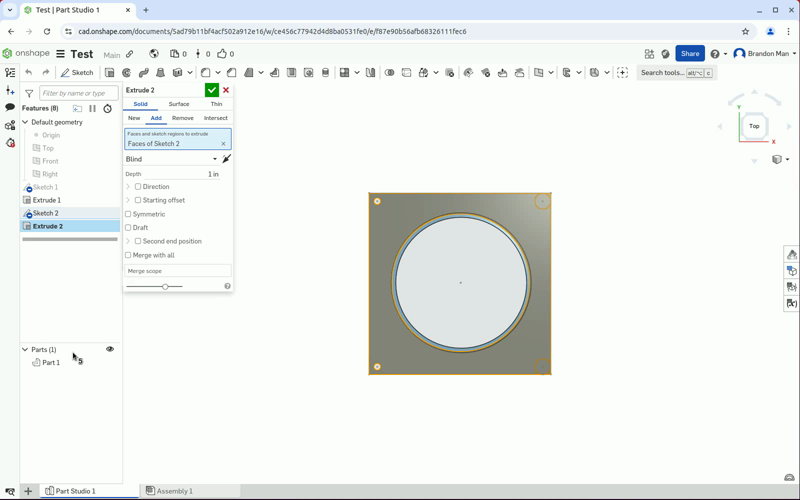
mouse_move(143, 106)
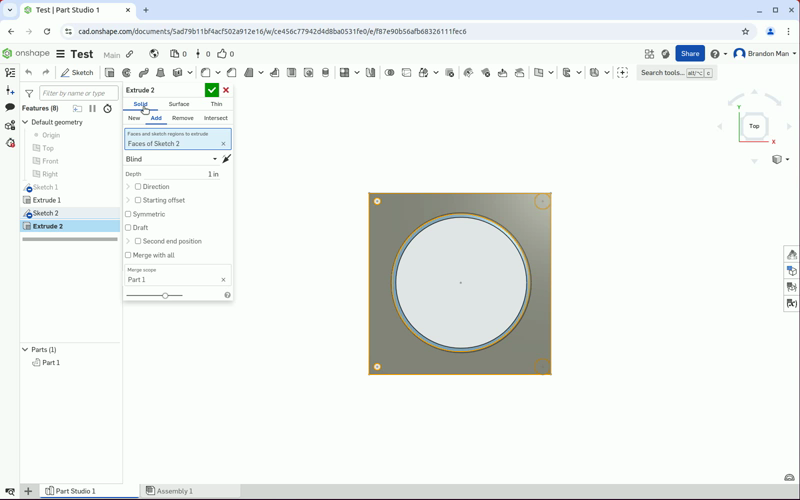
click(143, 106)
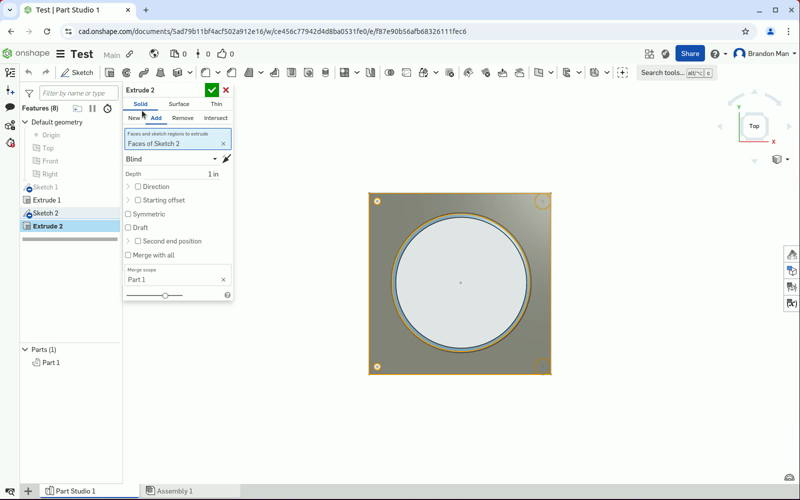
mouse_move(137, 120)
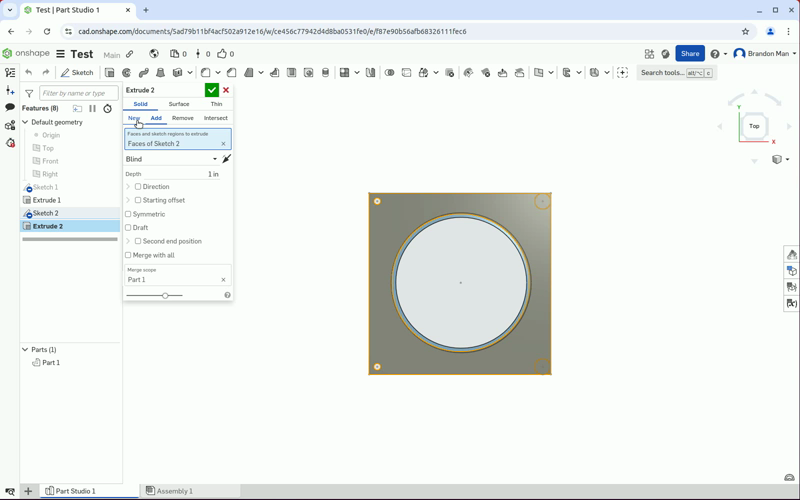
click(137, 120)
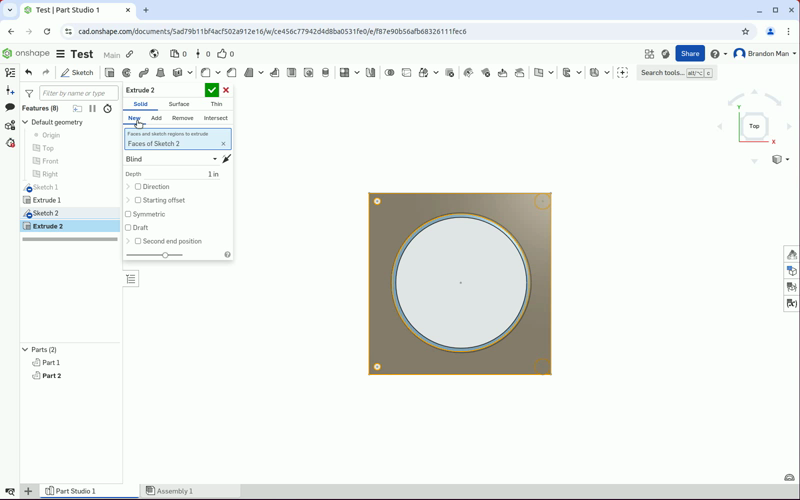
key(tab, 4)
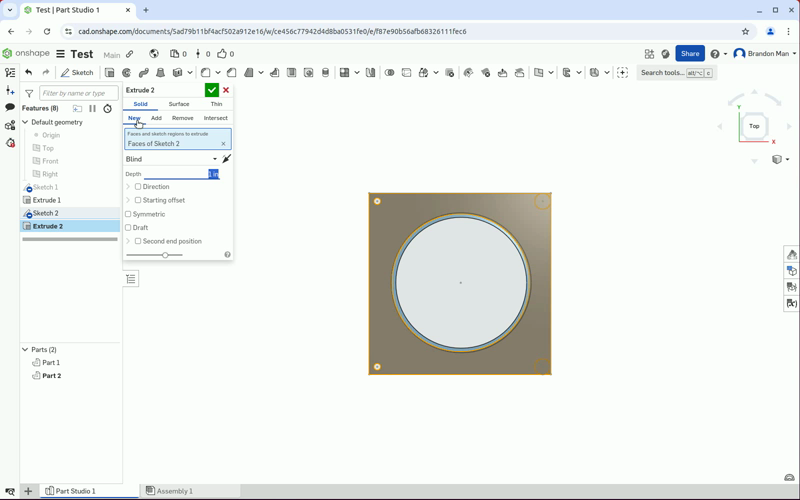
text(1.685)
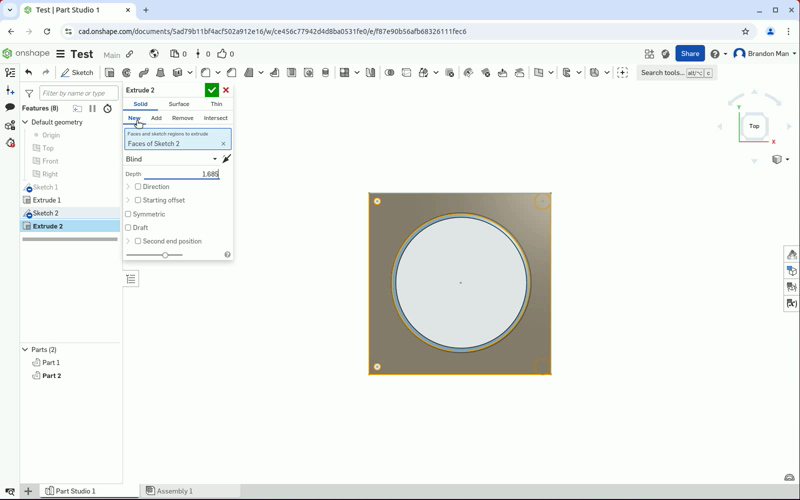
key(enter)
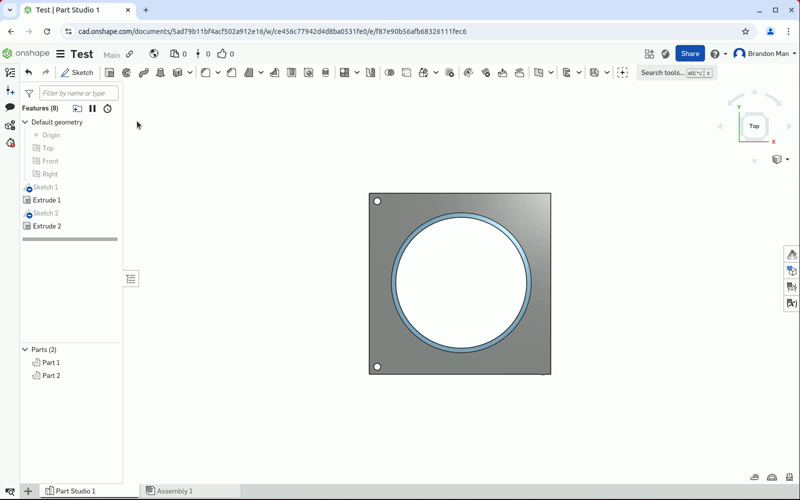
key(shift+h)
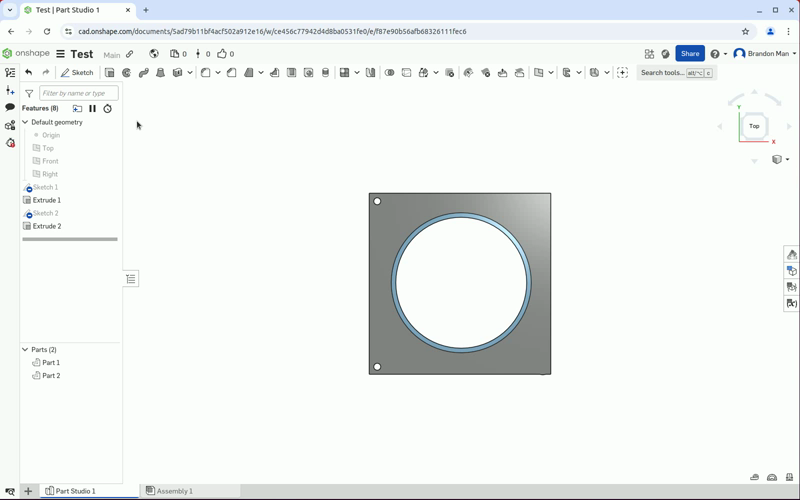
key(shift+h)
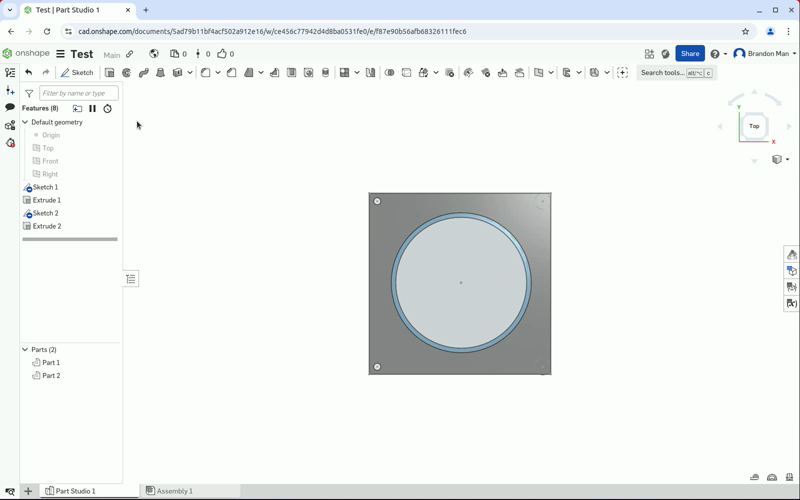
key(shift+7)
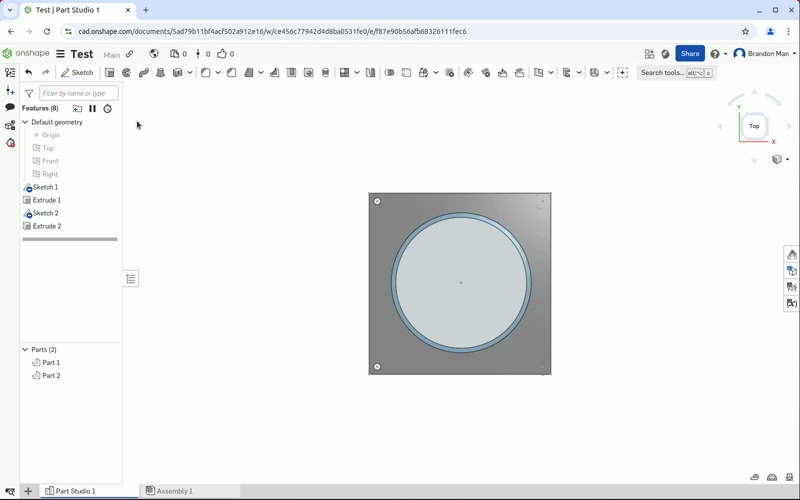
key(up, 3)
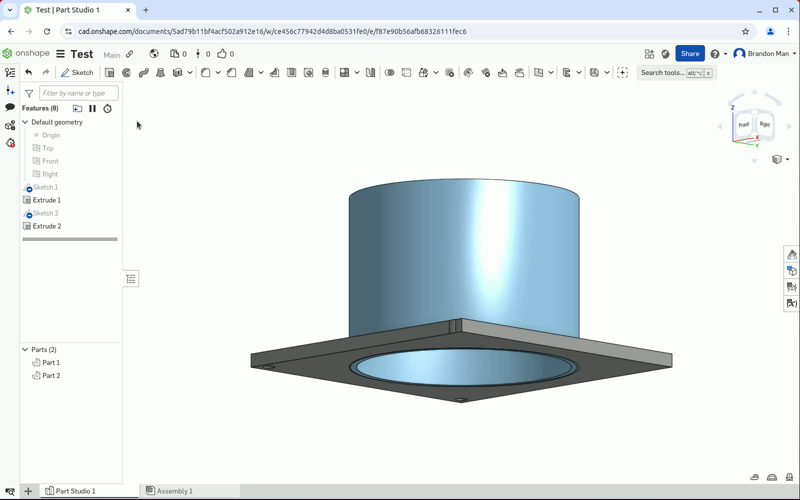
key(left, 3)
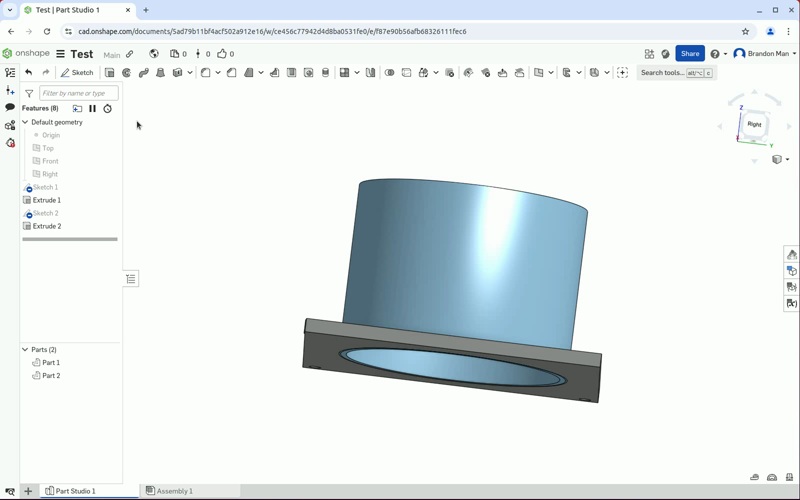
key(right, 3)
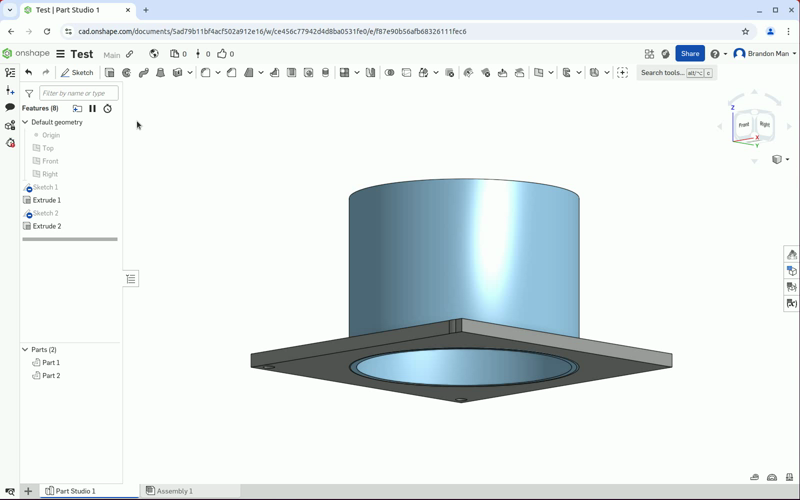
key(down, 3)
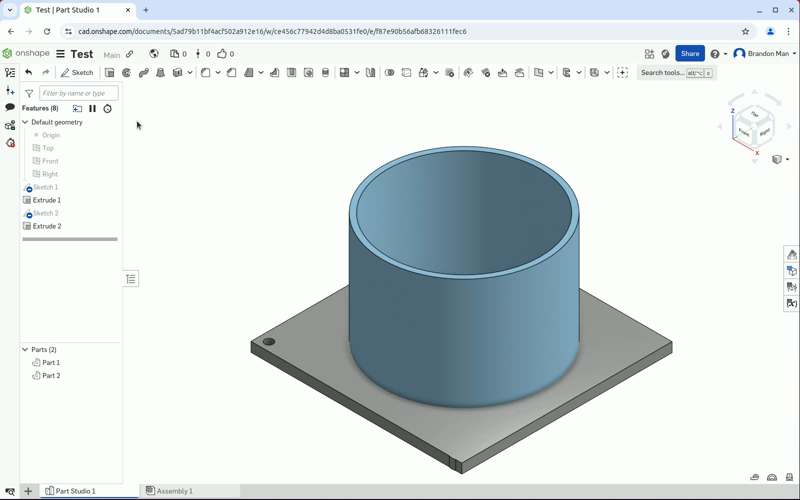
mouse_move(73, 189)
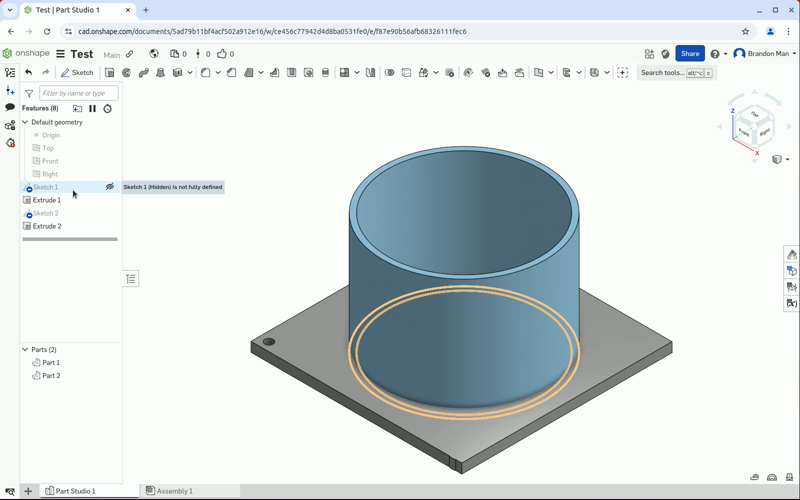
click(73, 189)